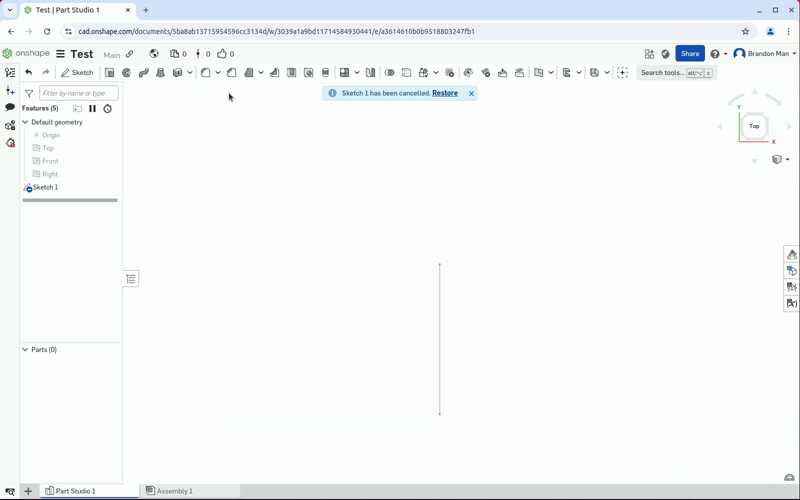
key(shift+h)
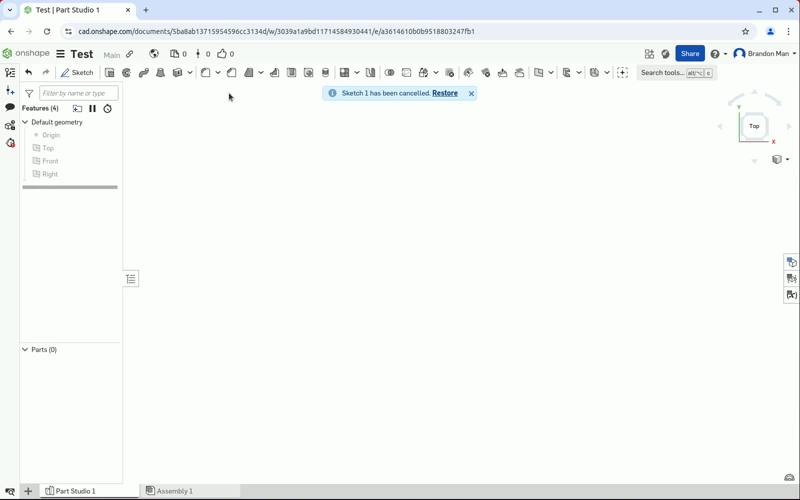
mouse_move(73, 352)
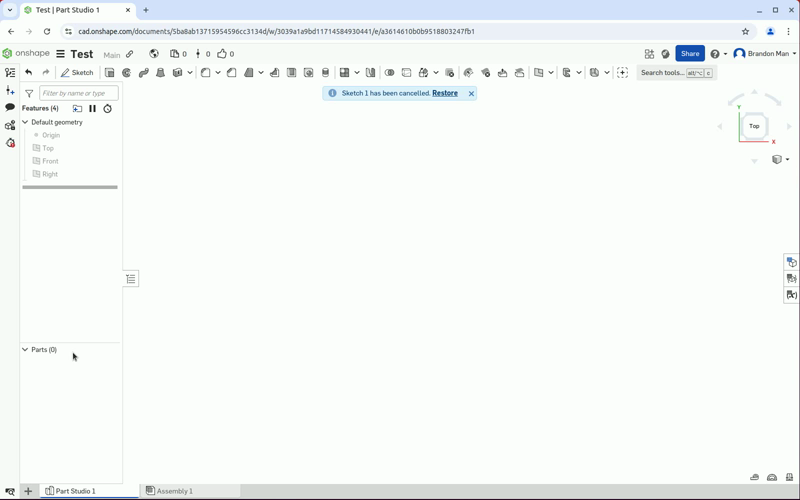
key(y)
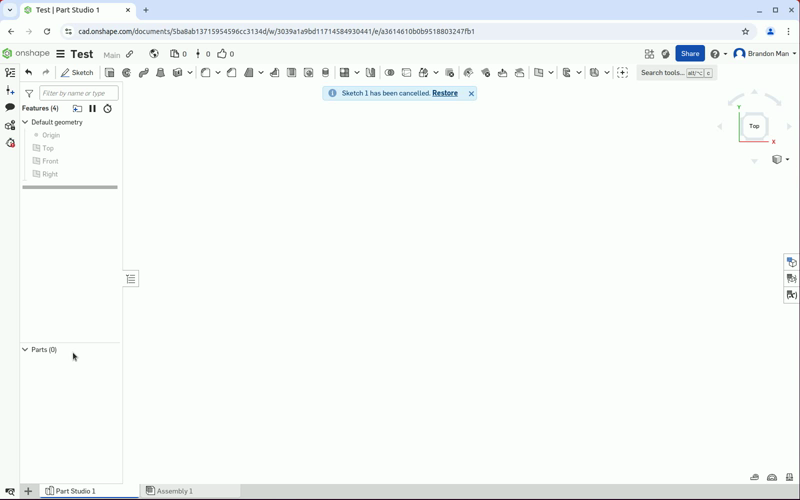
key(shift+p)
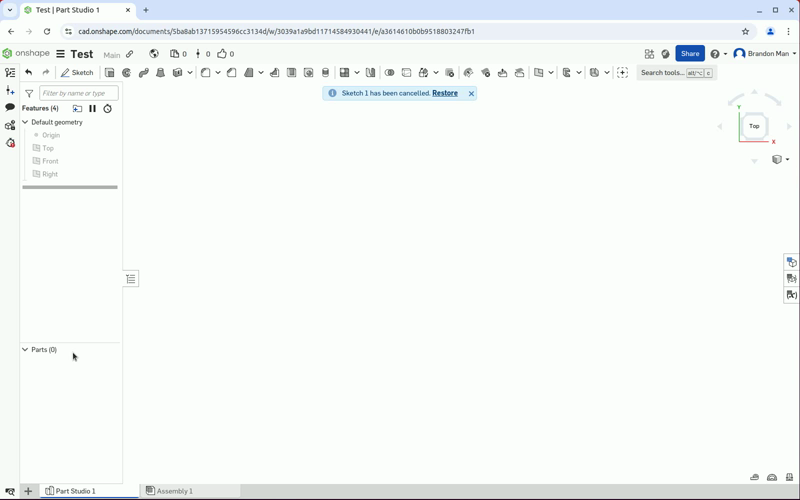
key(space)
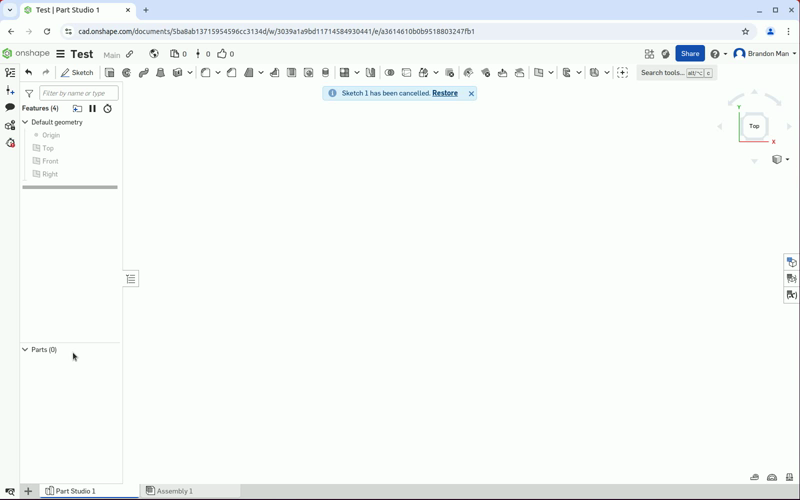
key_down(shift)
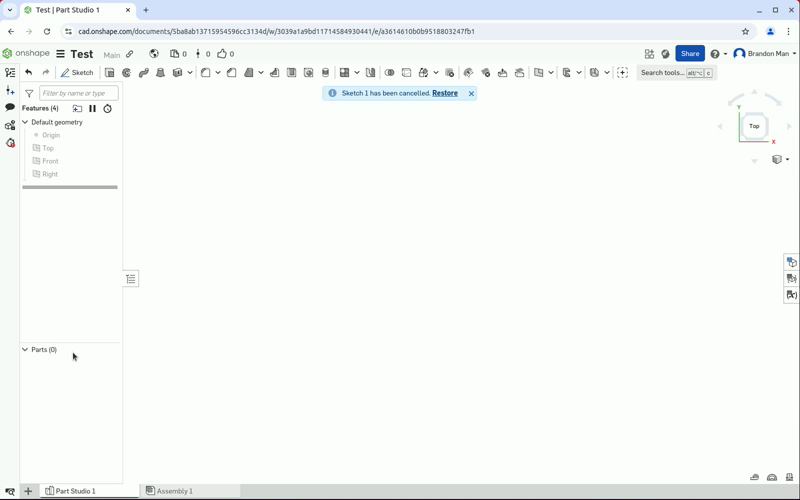
key(up)
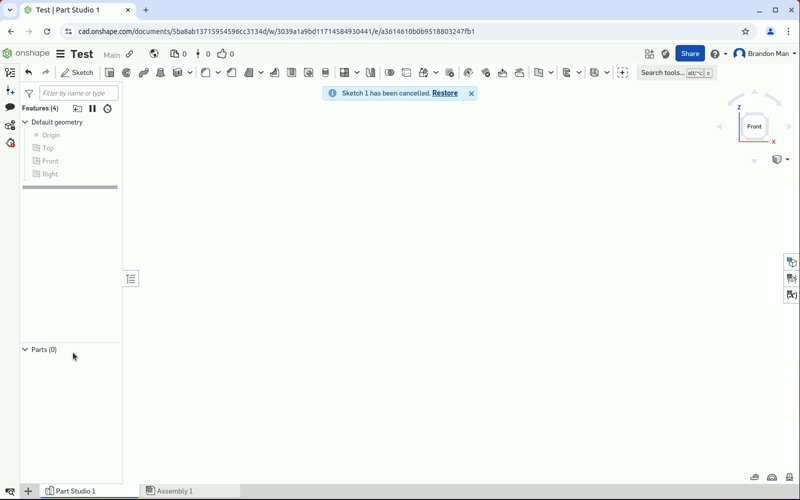
key_up(shift)
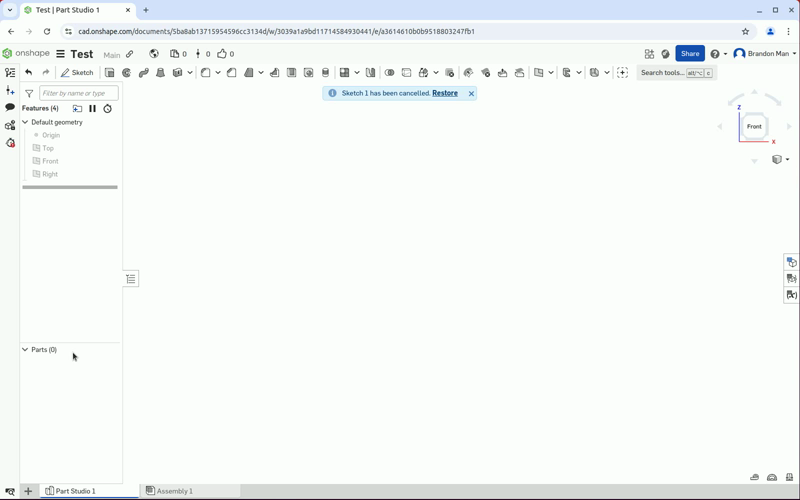
mouse_move(73, 352)
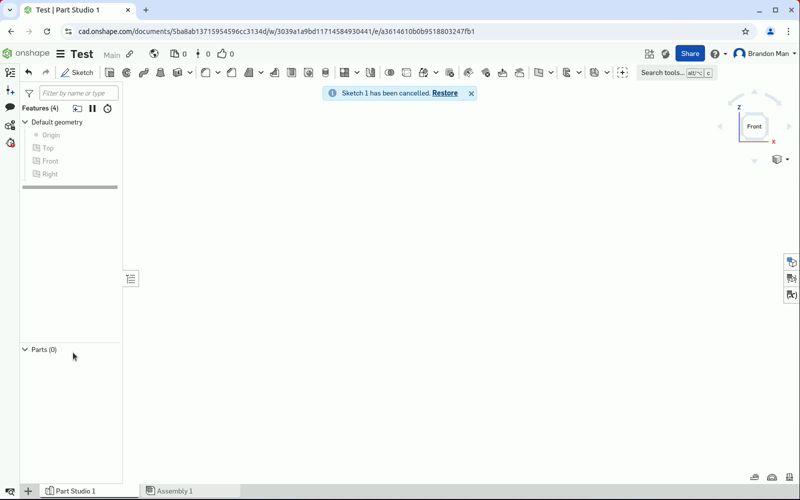
key(shift+y)
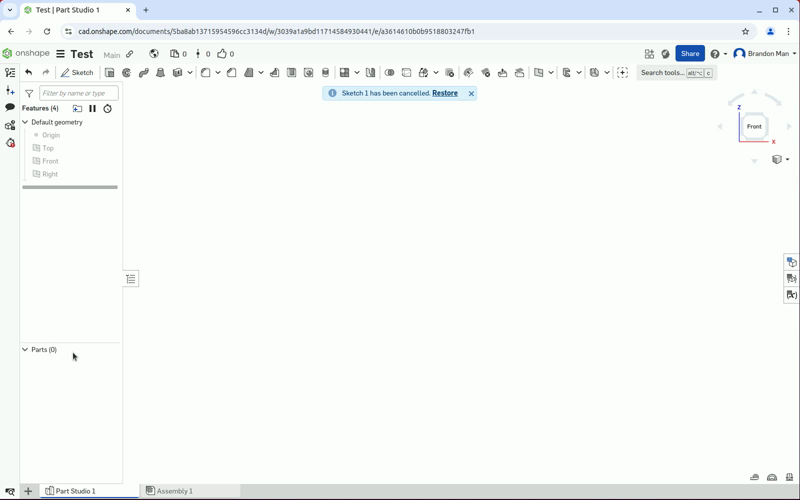
key(shift+s)
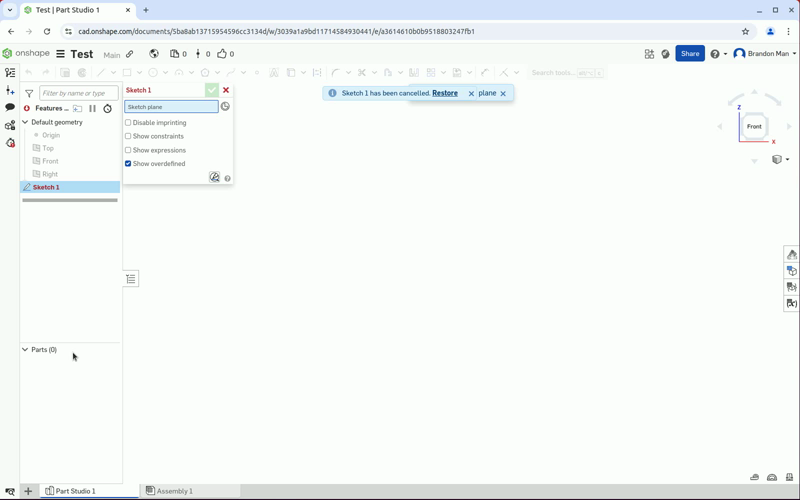
mouse_move(73, 163)
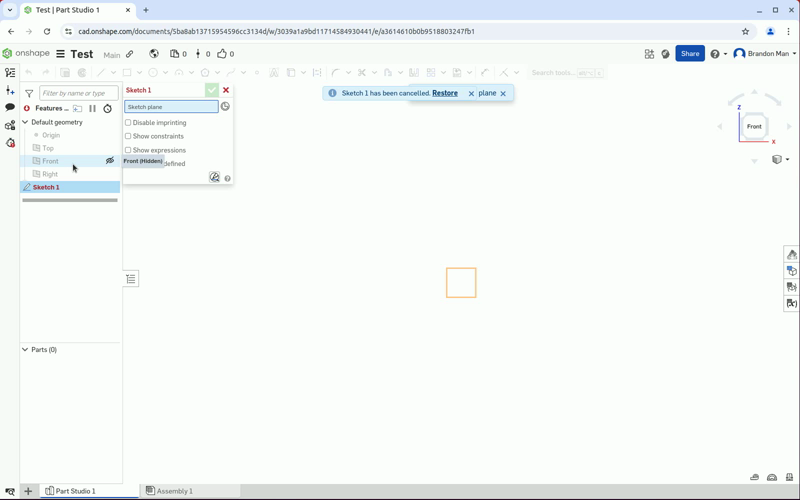
click(73, 163)
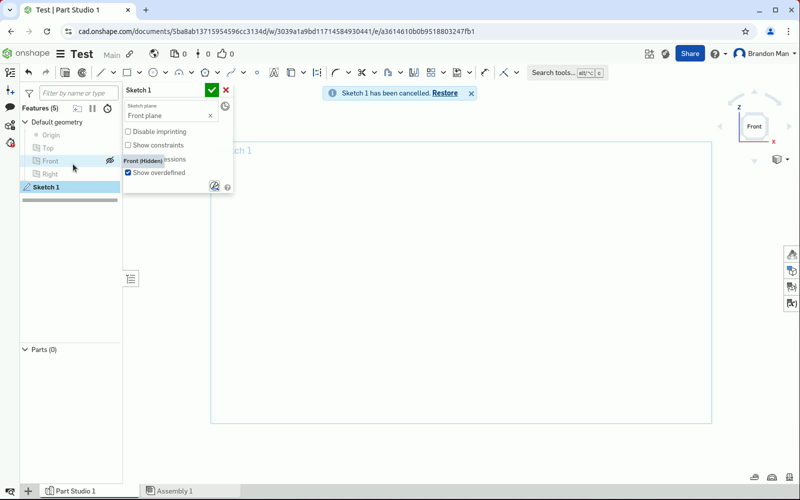
mouse_move(73, 352)
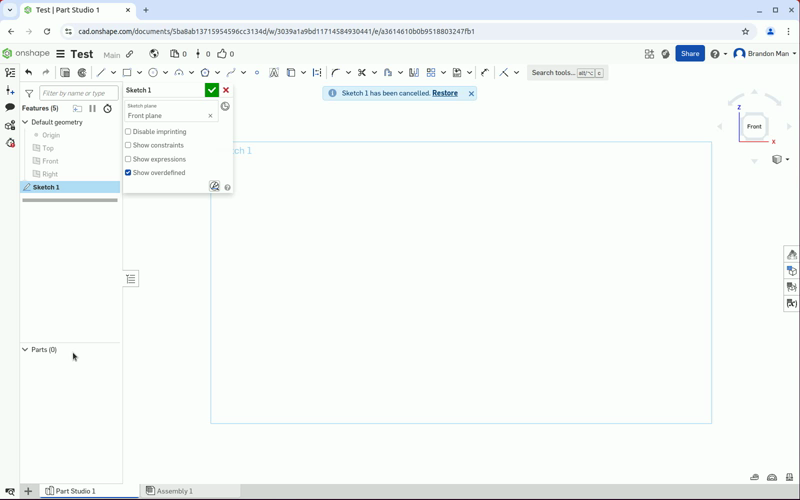
key(y)
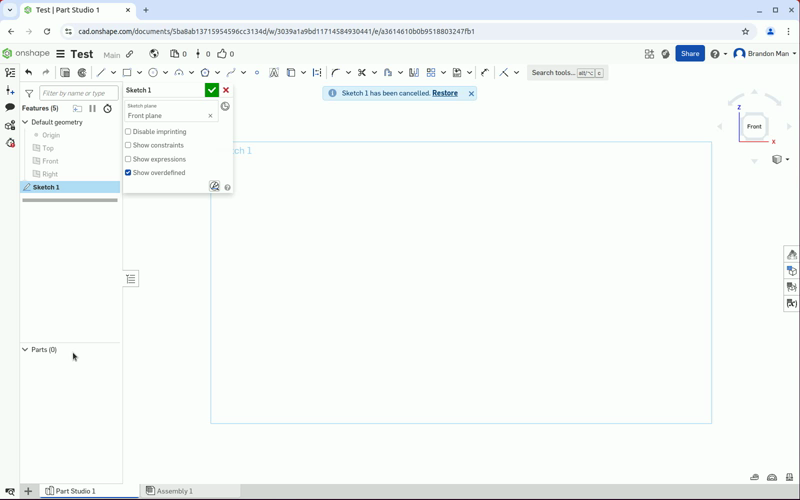
key(l)
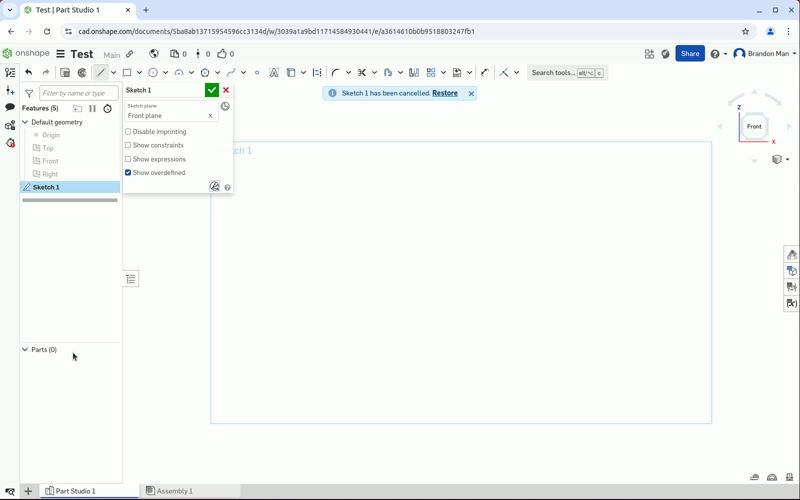
key_down(shift)
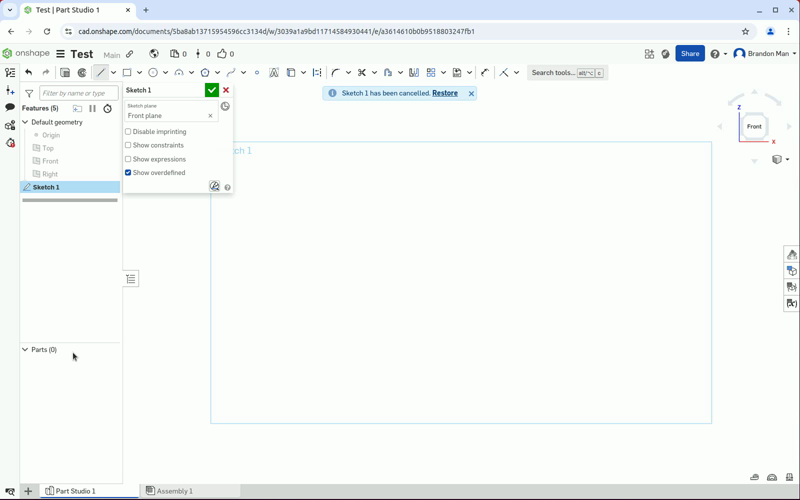
mouse_move(389, 354)
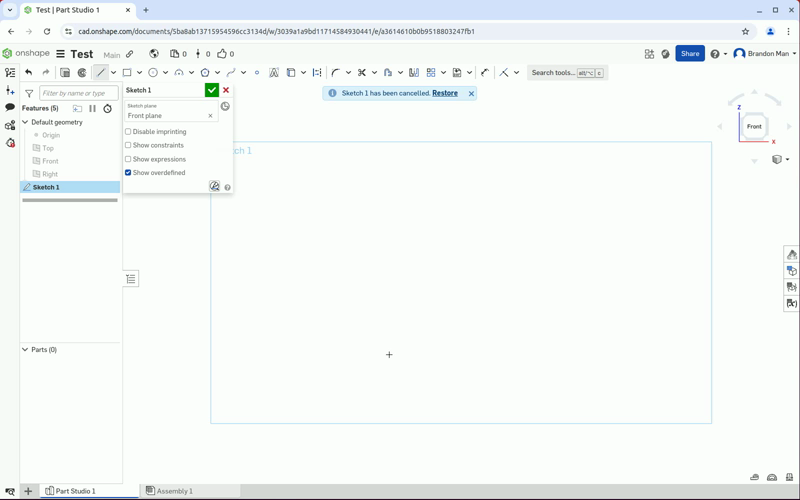
click(389, 354)
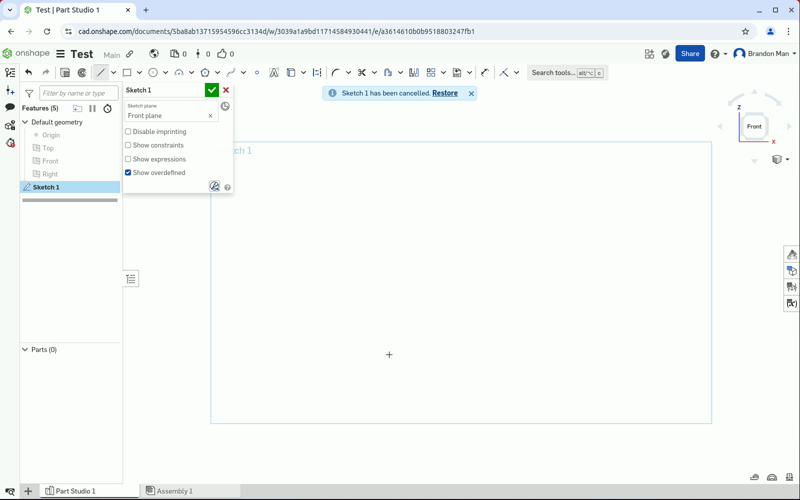
key_up(shift)
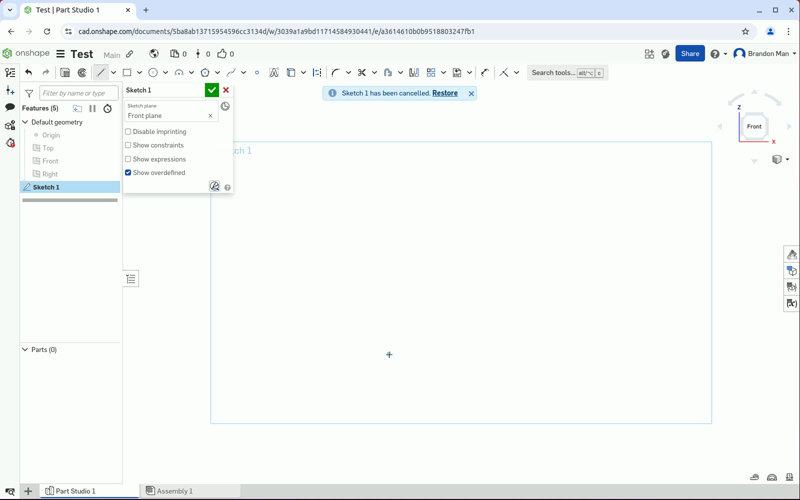
key_down(shift)
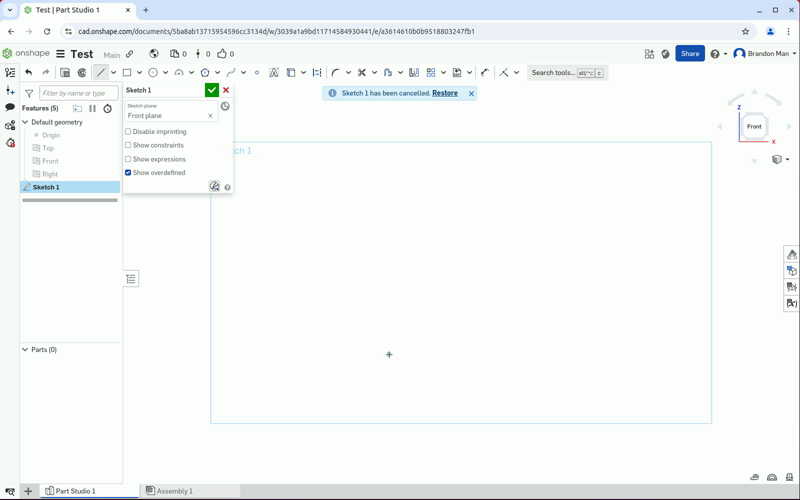
mouse_move(533, 354)
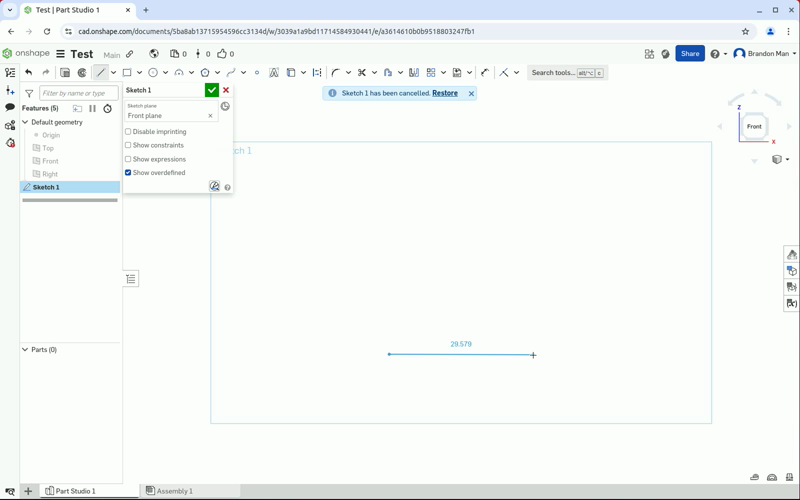
click(533, 354)
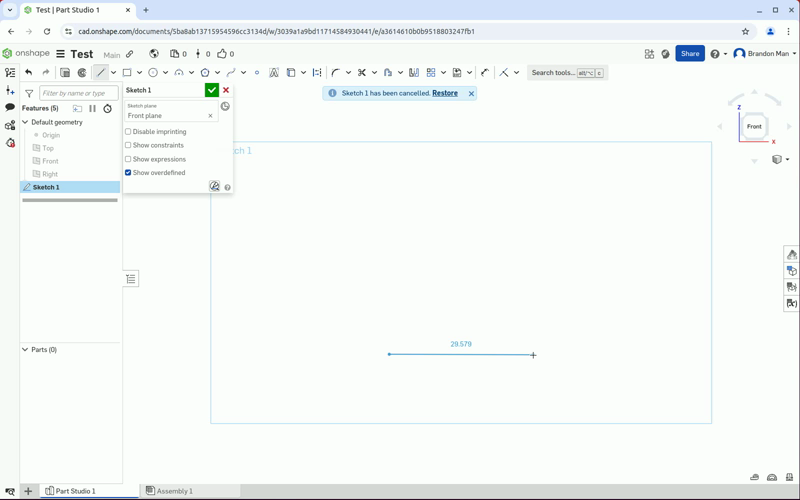
key_up(shift)
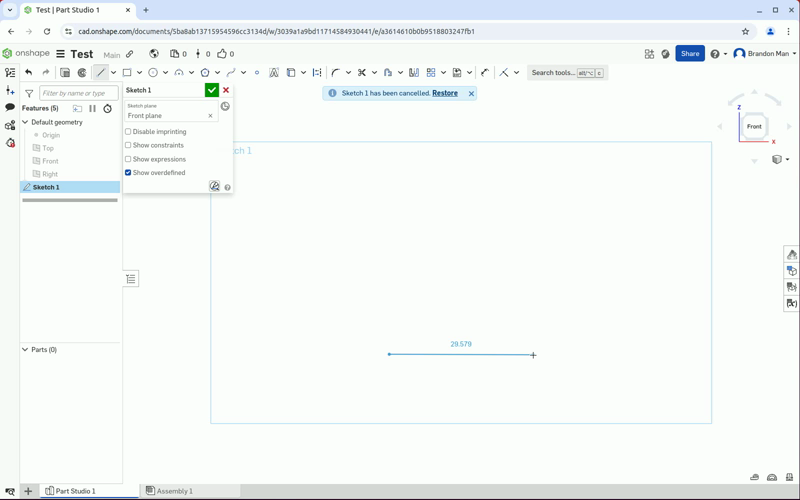
key_down(shift)
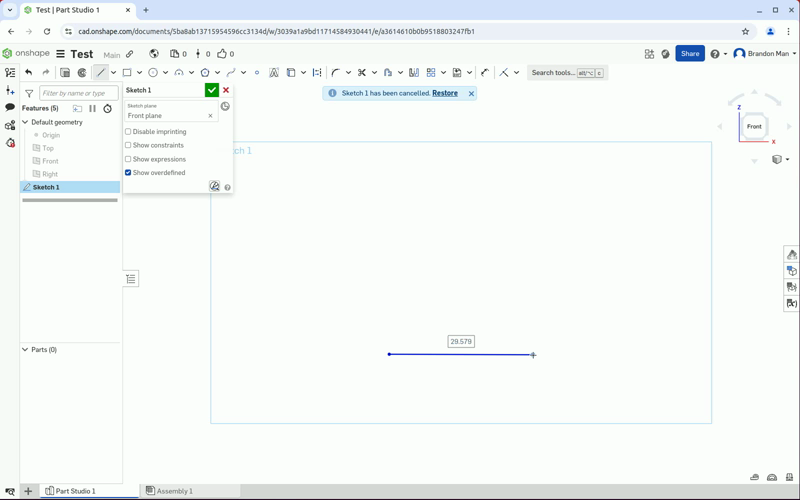
mouse_move(533, 210)
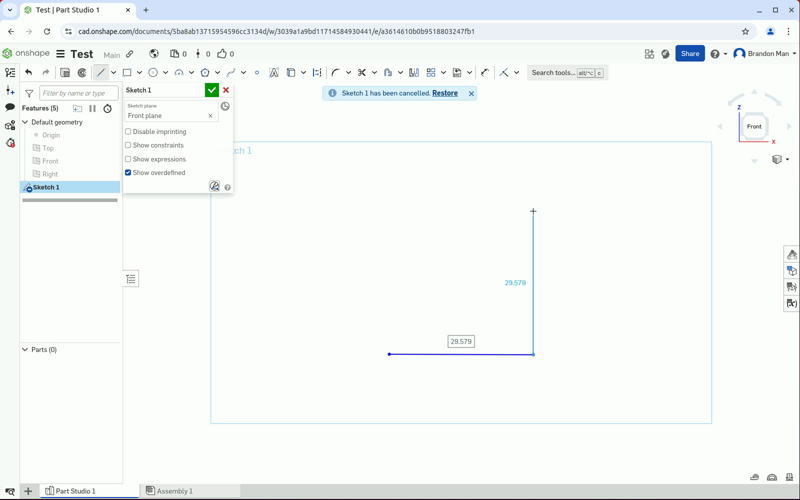
click(533, 210)
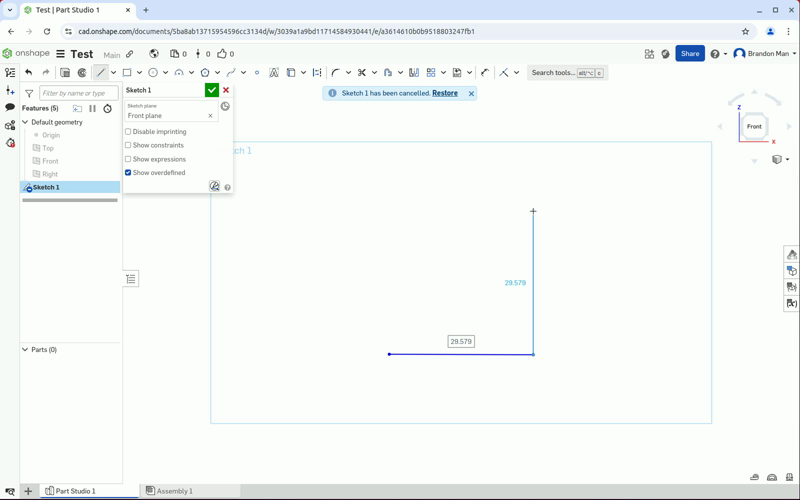
key_up(shift)
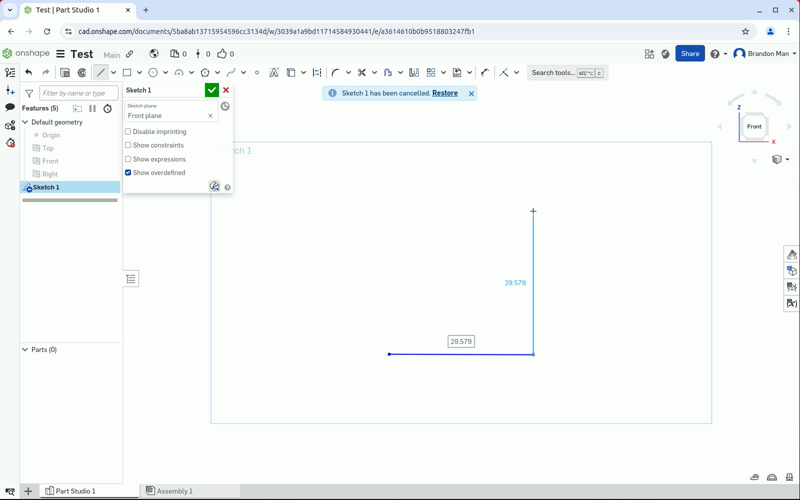
key_down(shift)
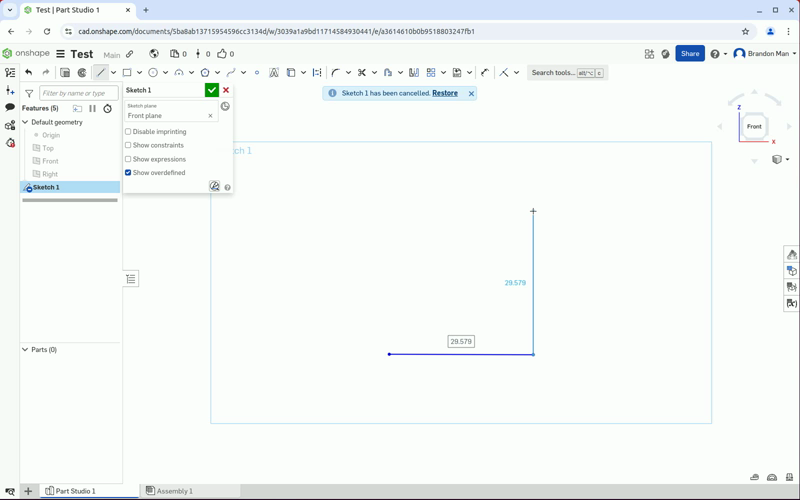
mouse_move(389, 210)
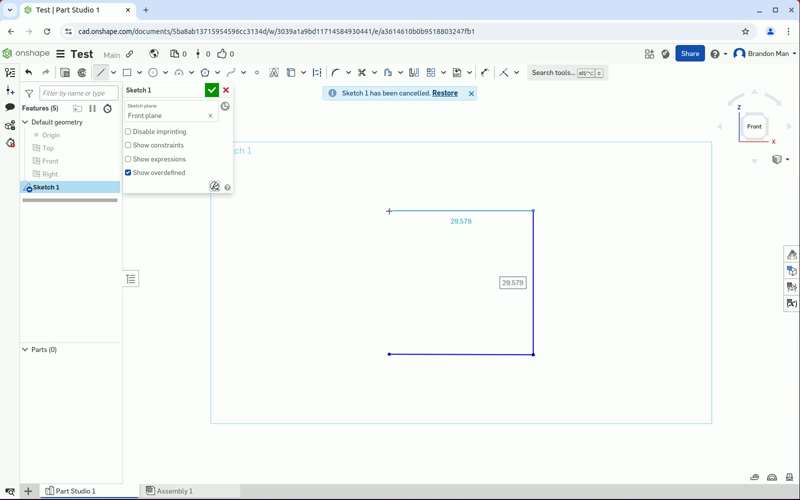
click(389, 210)
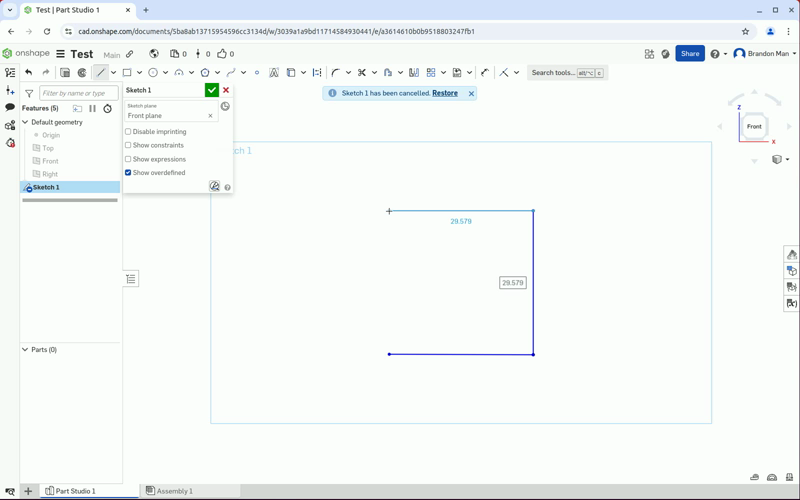
key_up(shift)
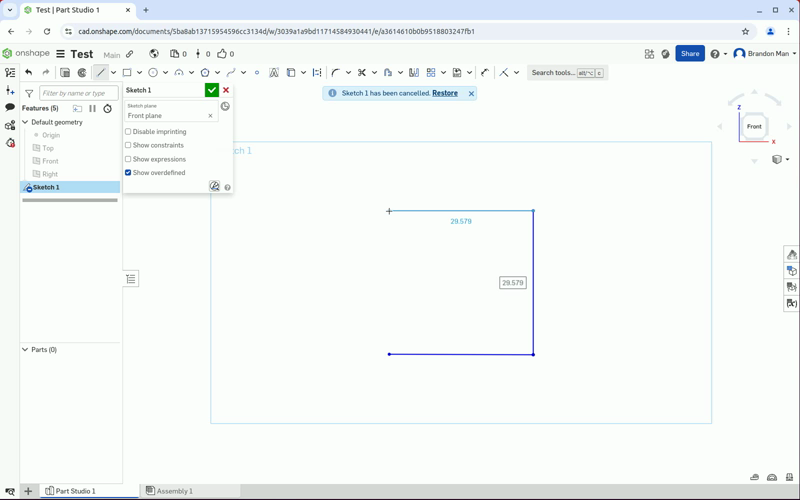
key_down(shift)
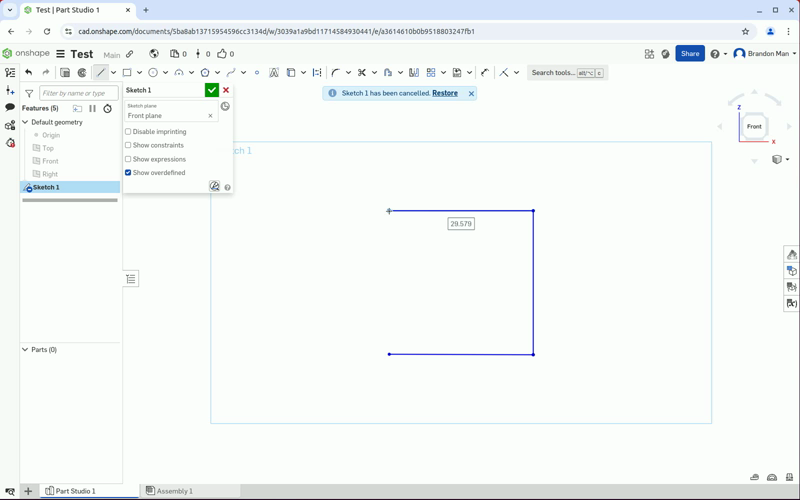
mouse_move(389, 354)
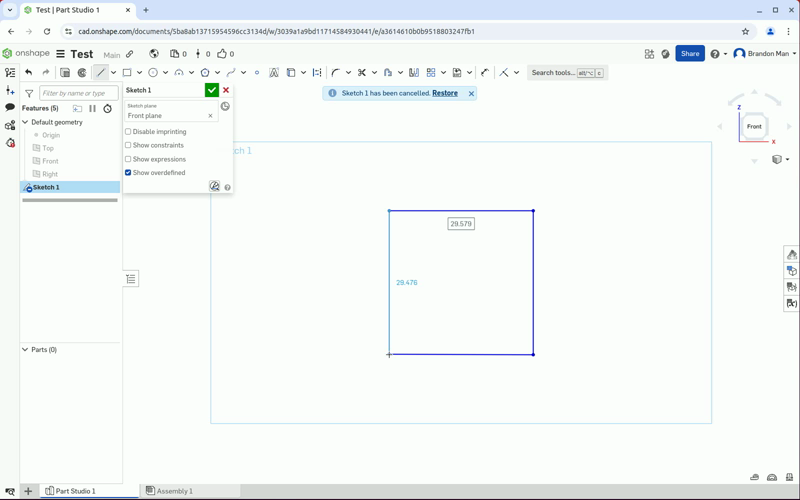
key_up(shift)
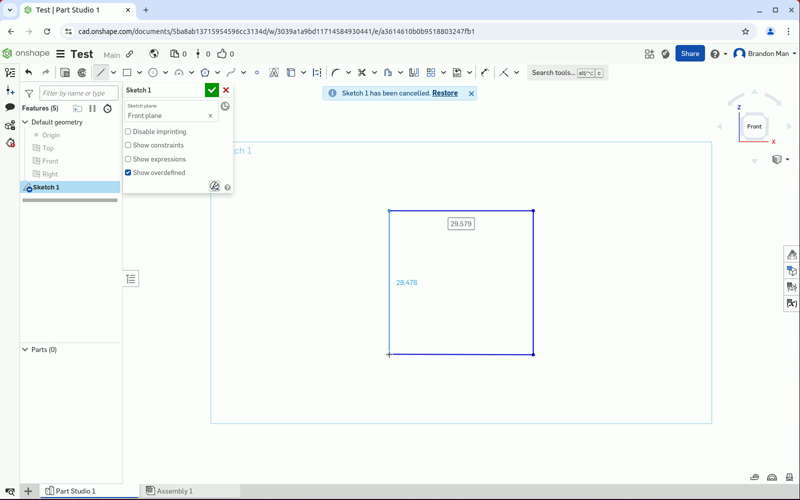
click(389, 354)
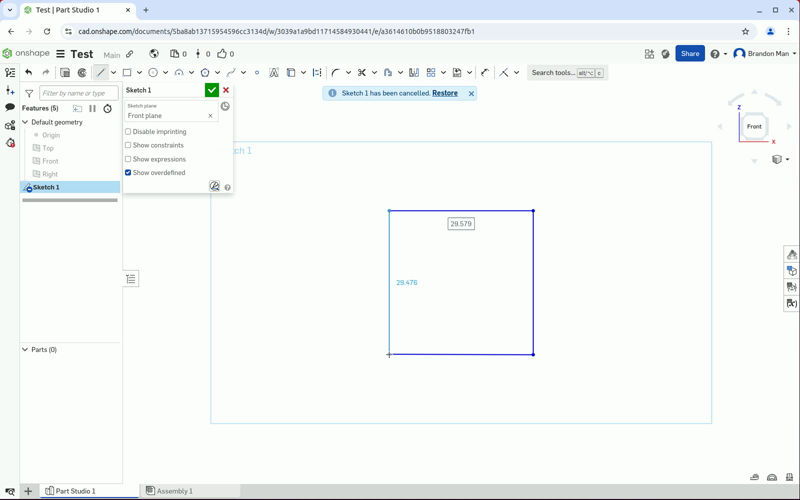
key(esc)
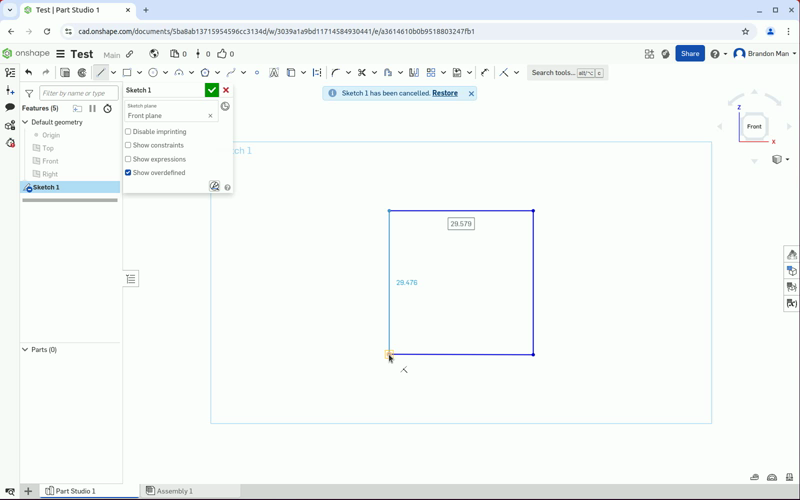
key(l)
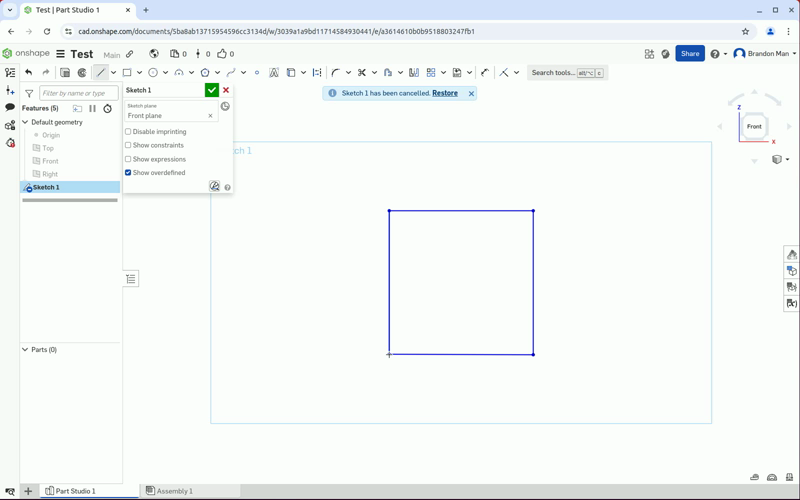
key_down(shift)
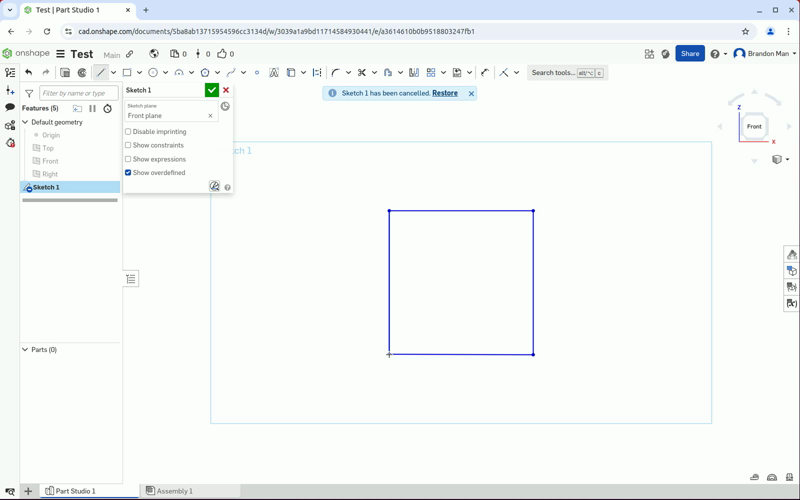
mouse_move(398, 345)
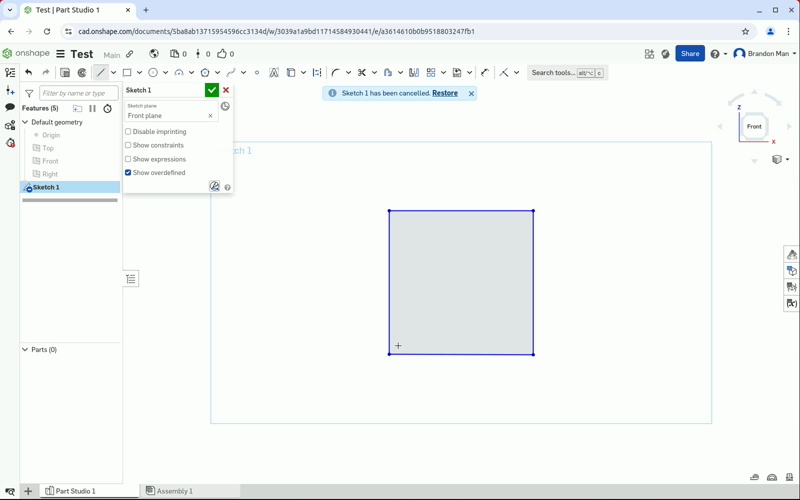
click(398, 345)
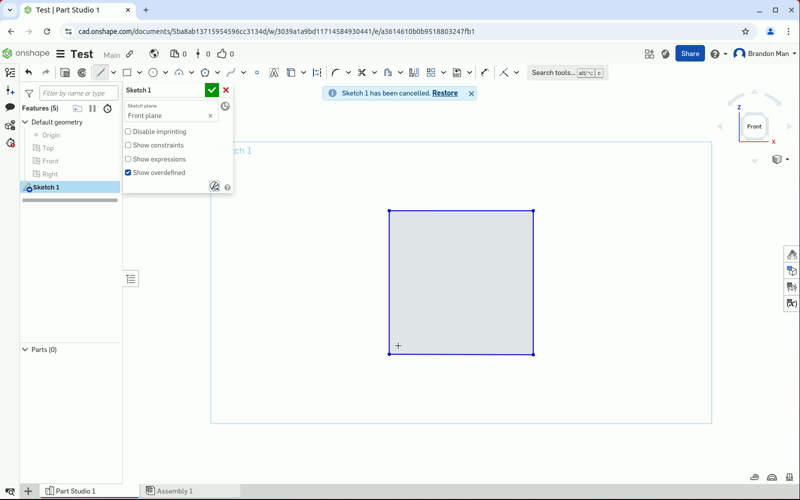
key_up(shift)
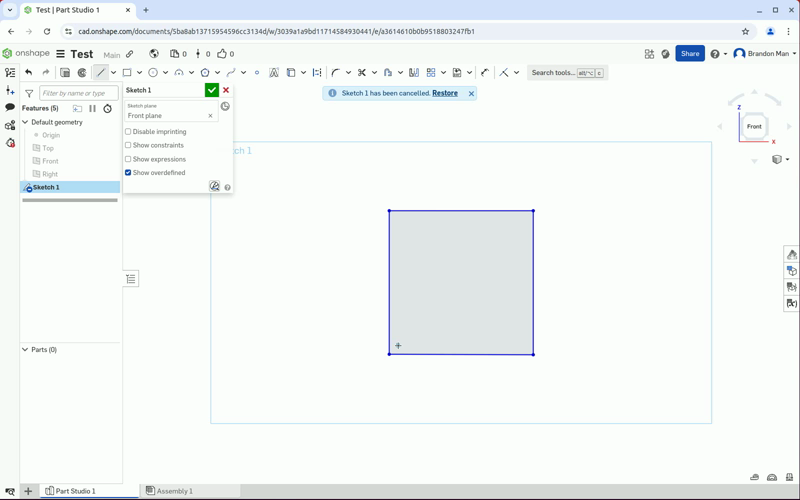
key_down(shift)
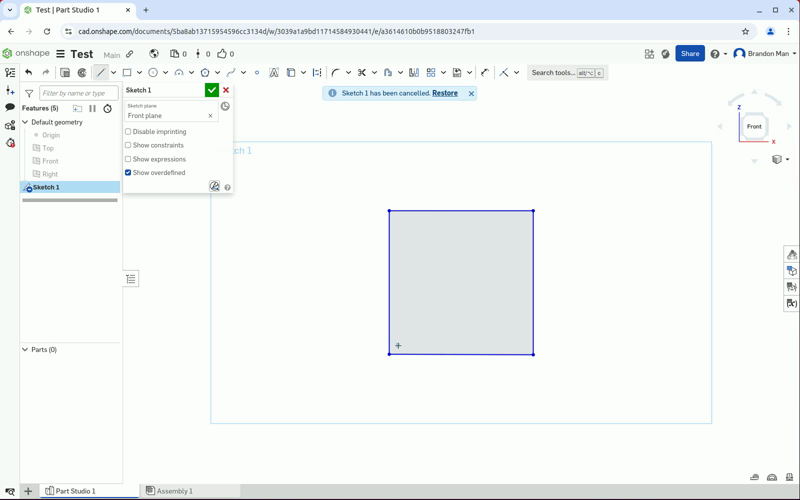
mouse_move(524, 345)
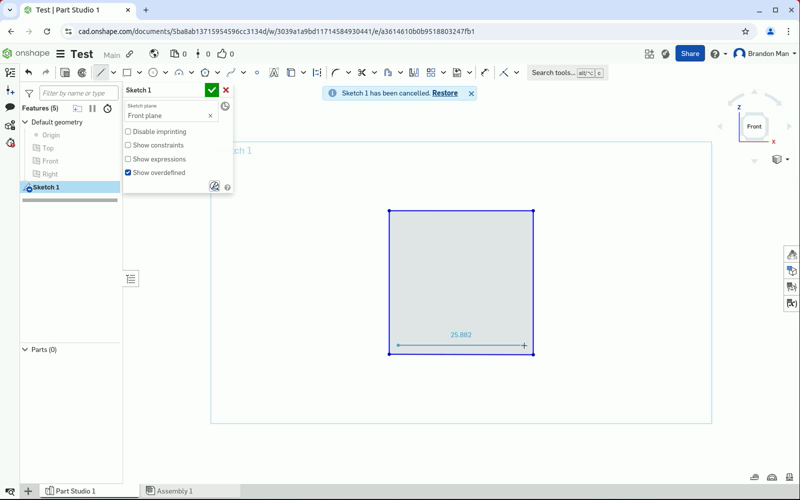
click(524, 345)
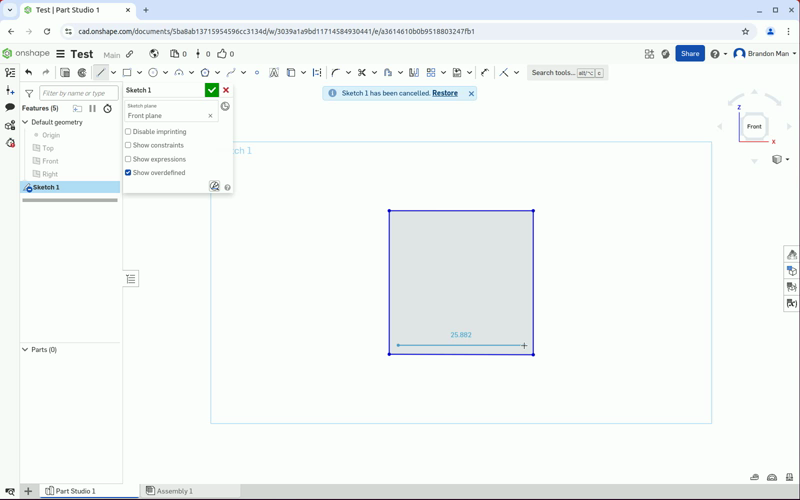
key_up(shift)
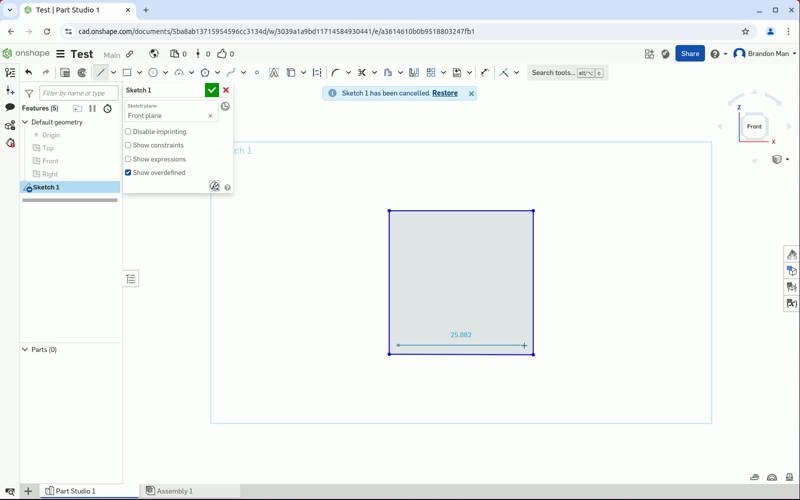
key_down(shift)
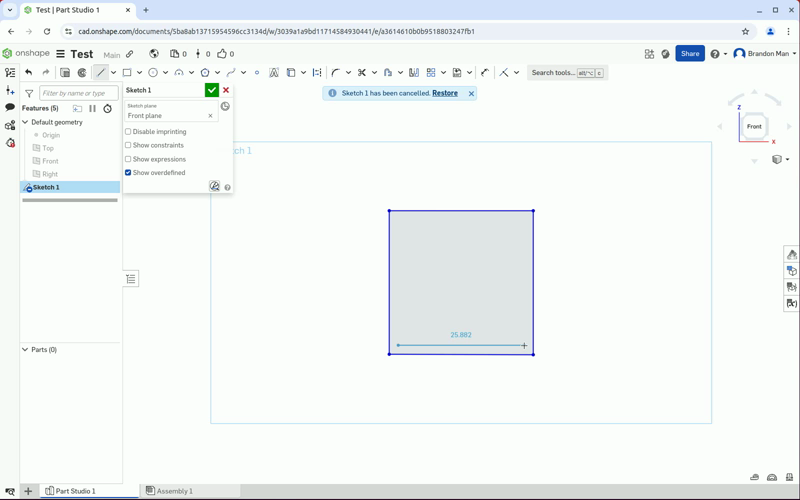
mouse_move(524, 219)
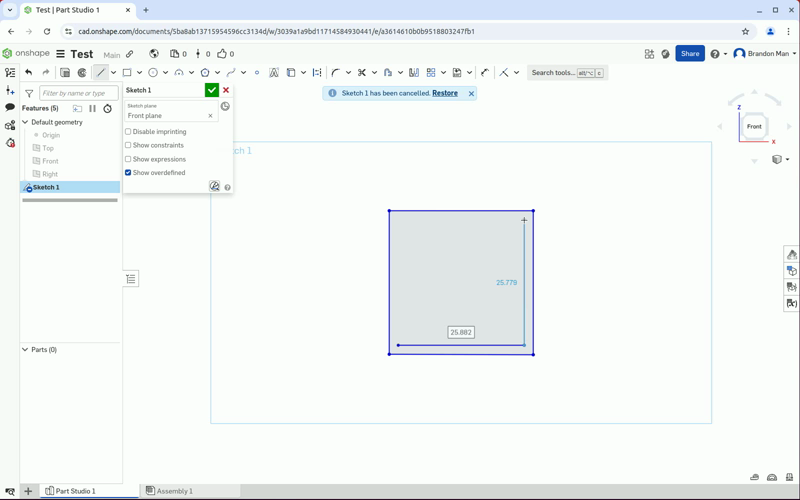
click(524, 219)
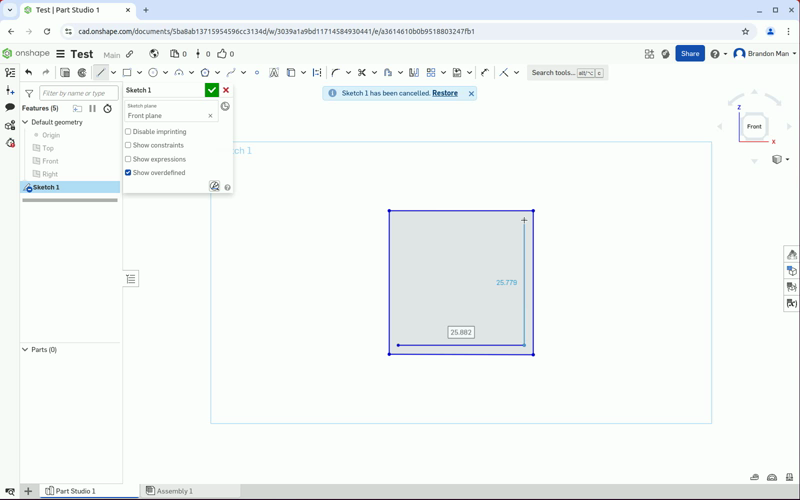
key_up(shift)
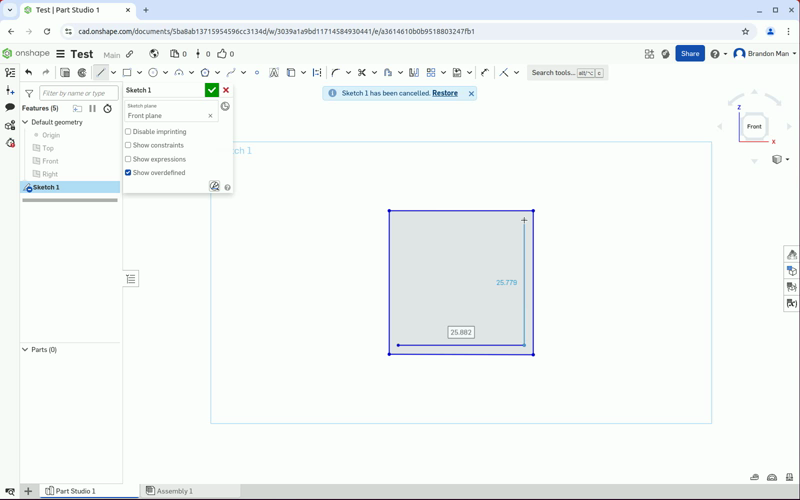
key_down(shift)
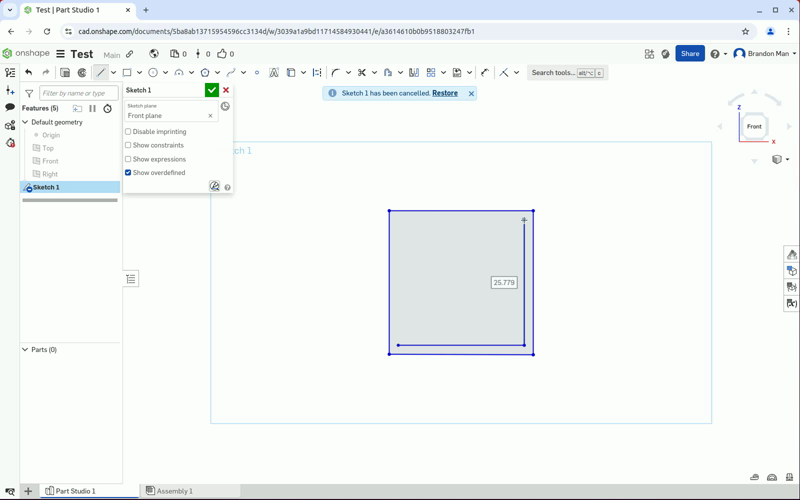
mouse_move(398, 219)
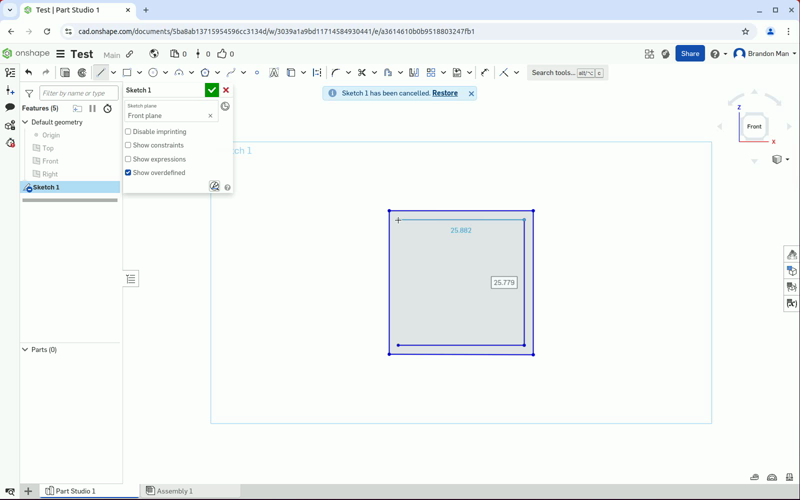
click(398, 219)
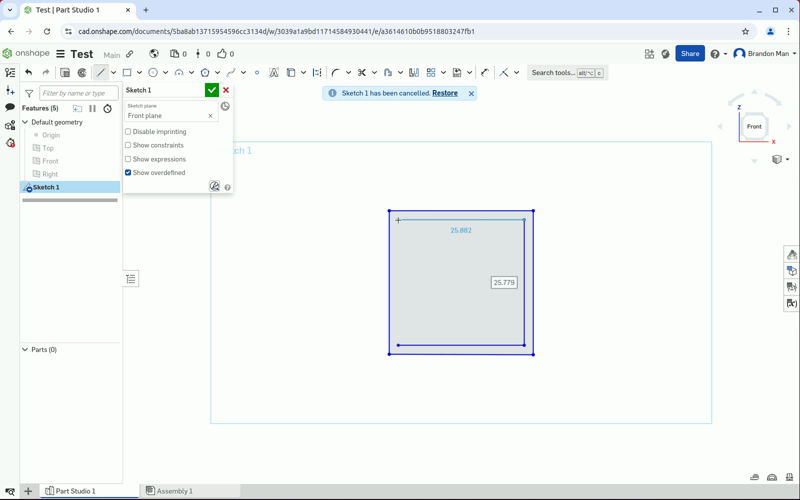
key_up(shift)
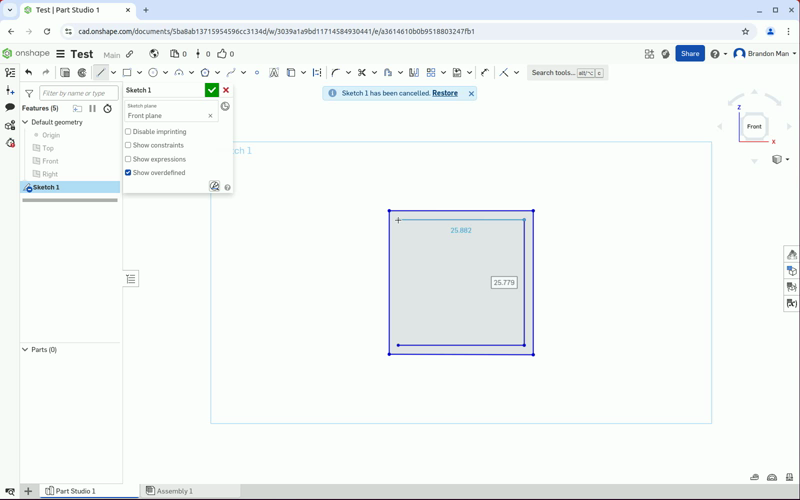
key_down(shift)
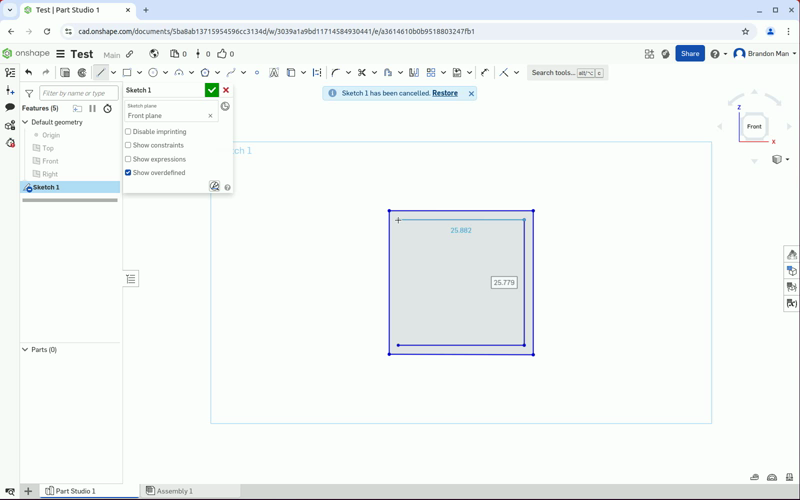
mouse_move(398, 345)
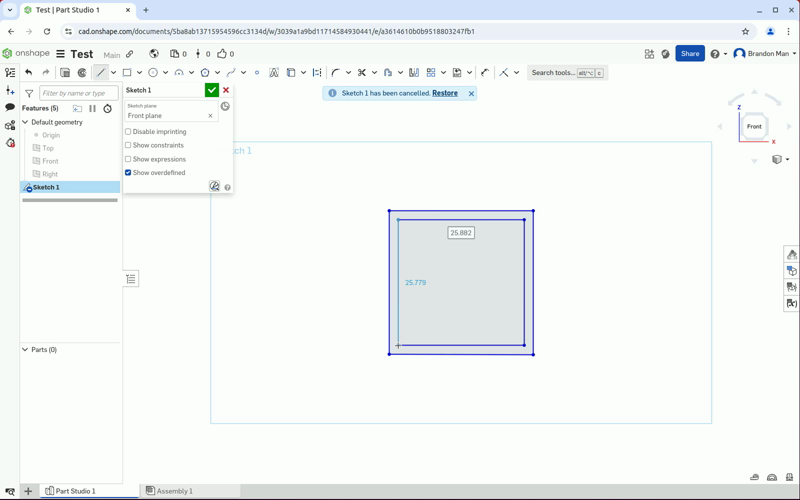
key_up(shift)
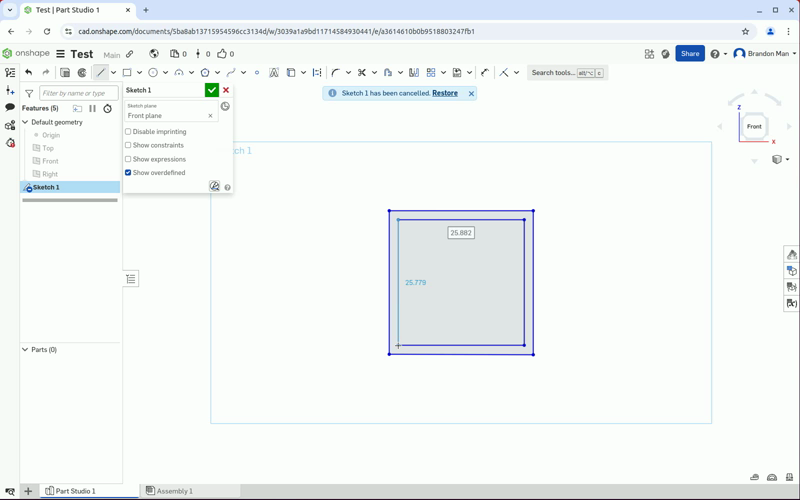
click(398, 345)
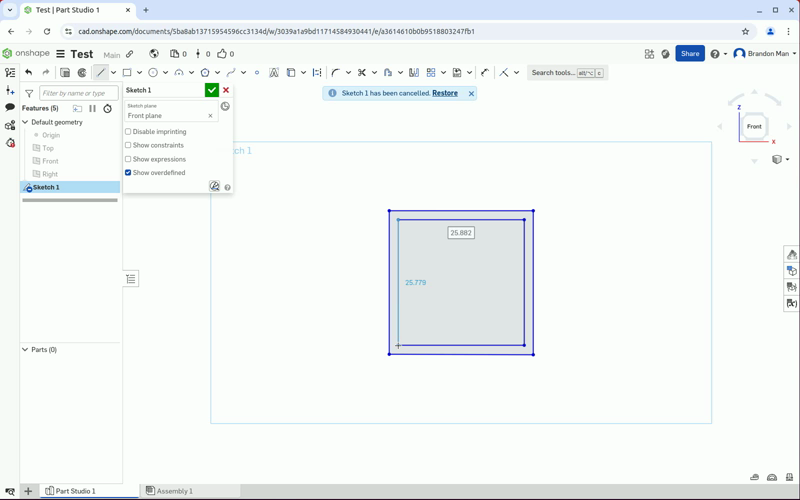
key(esc)
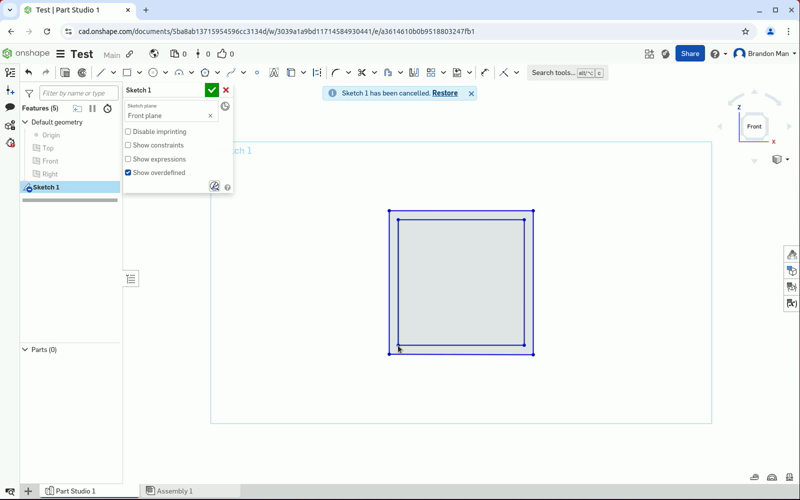
mouse_move(428, 216)
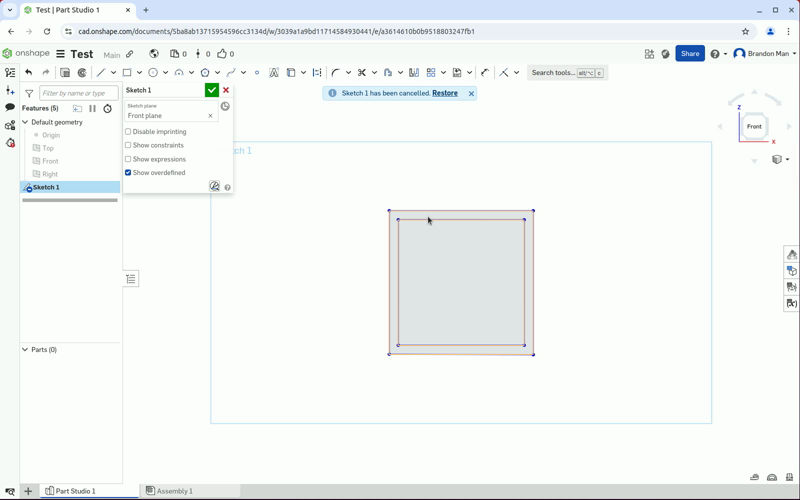
click(428, 216)
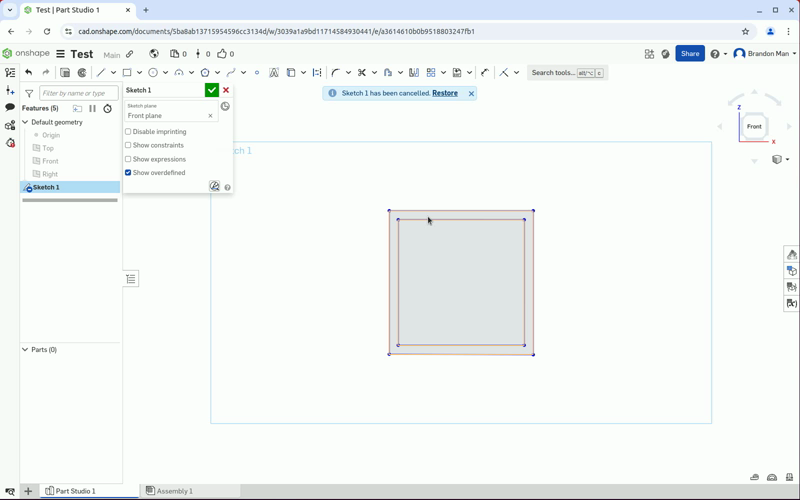
mouse_move(73, 352)
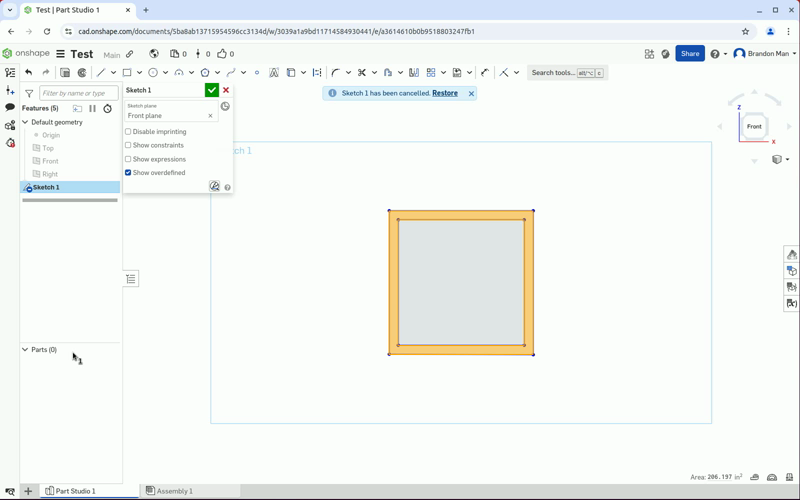
key(shift+y)
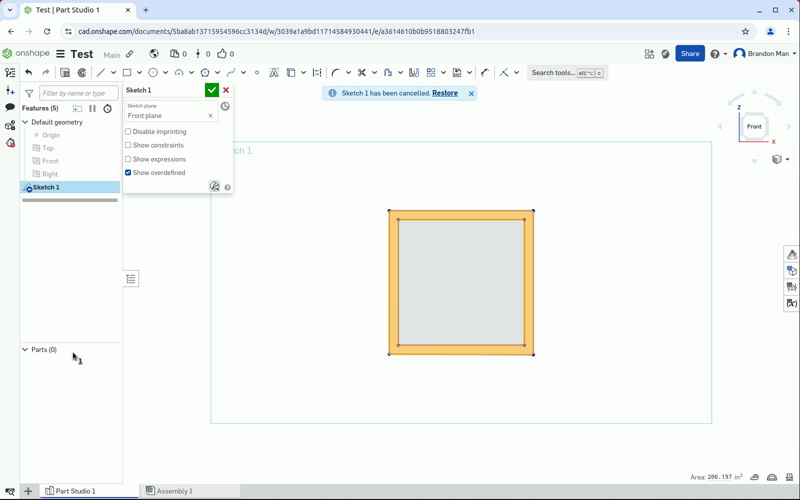
key(shift+e)
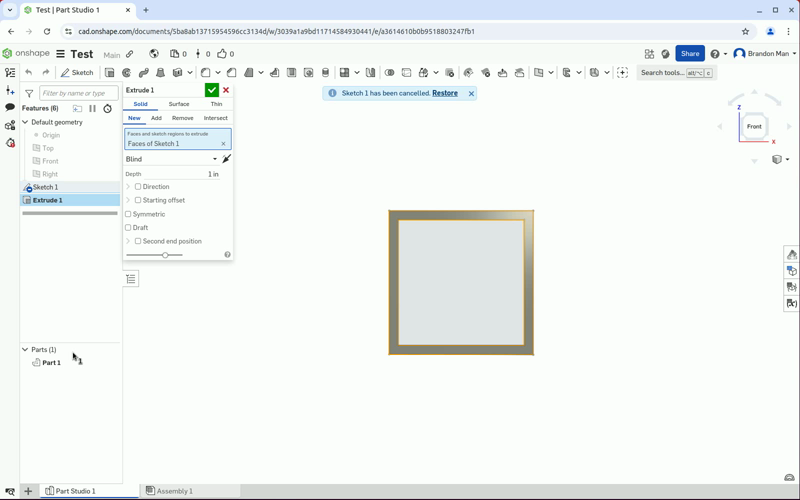
mouse_move(143, 106)
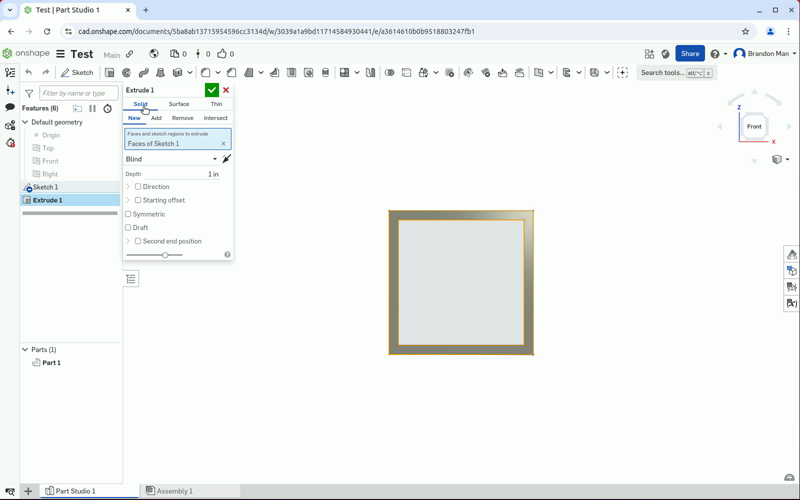
click(143, 106)
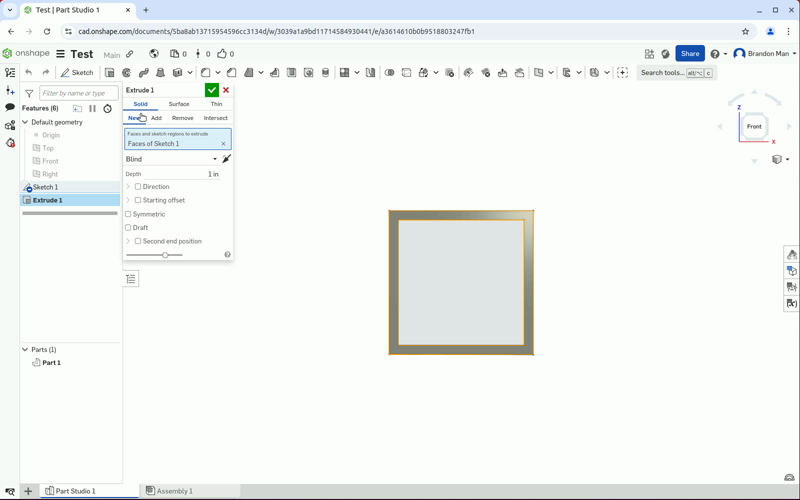
mouse_move(137, 120)
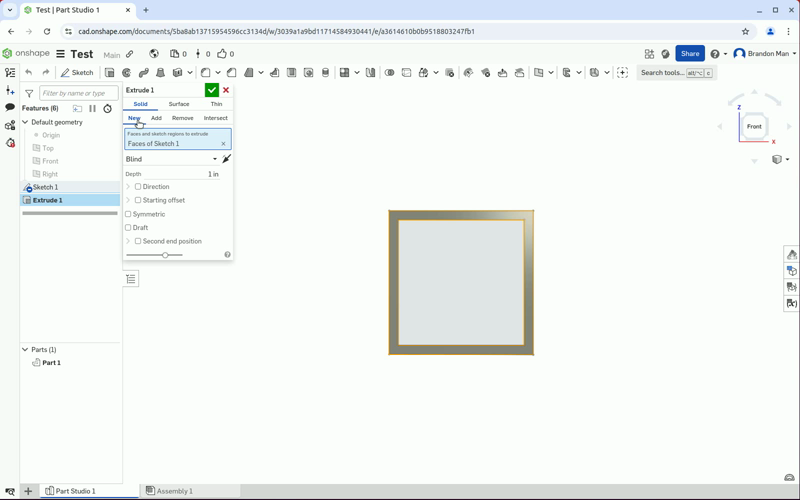
click(137, 120)
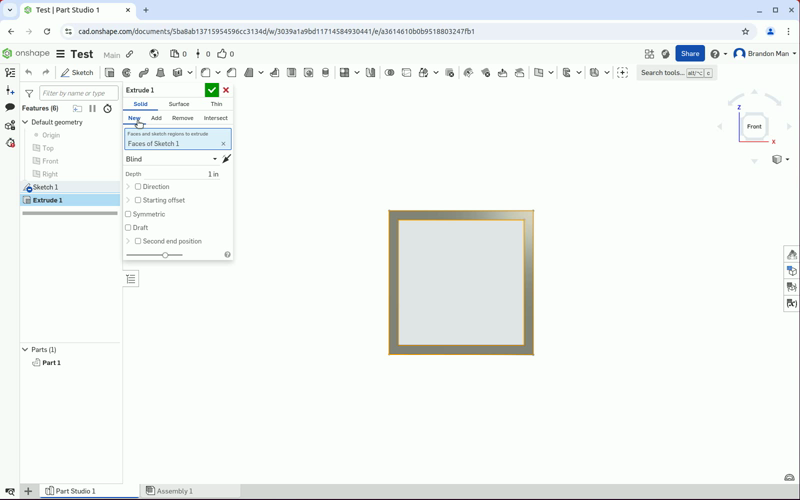
key(tab, 4)
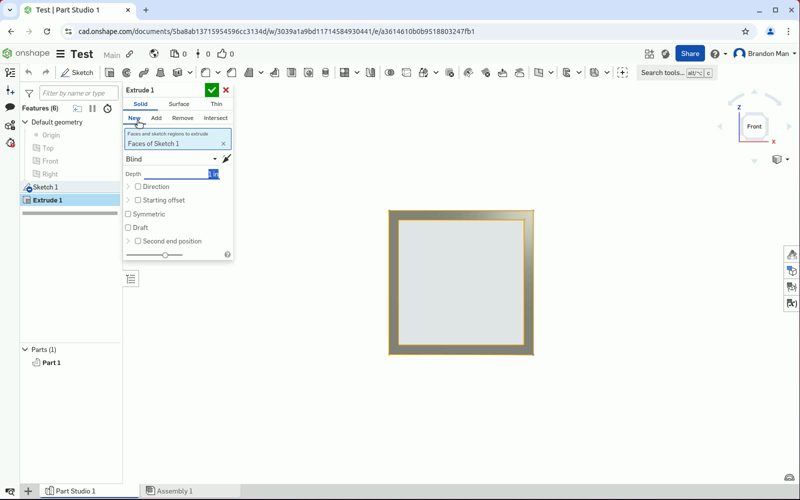
text(23.108)
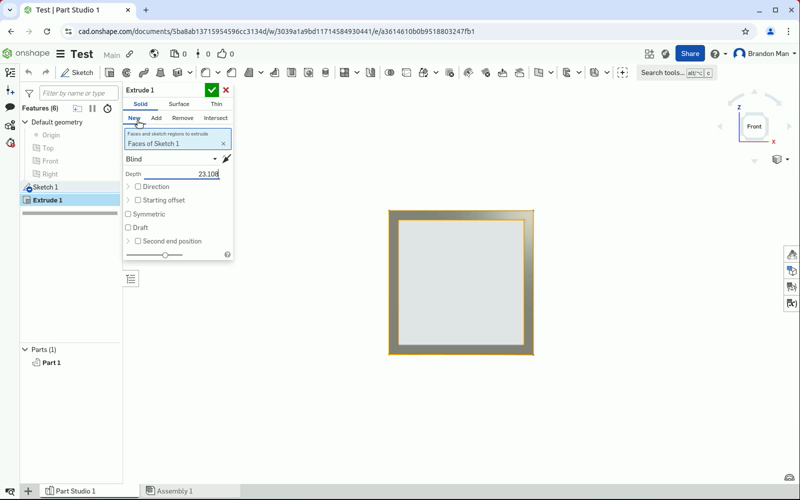
key(enter)
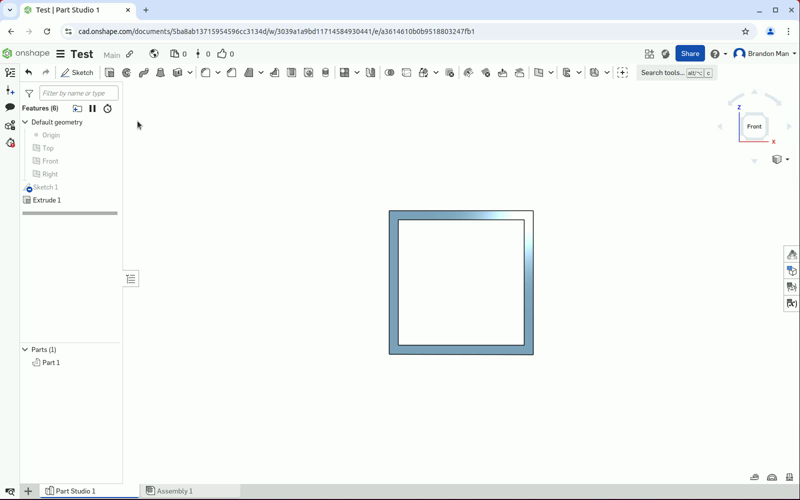
key(shift+h)
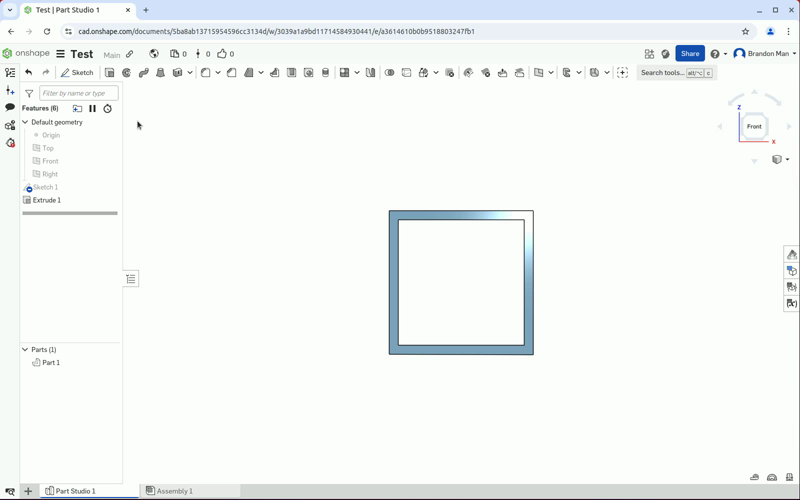
key(shift+h)
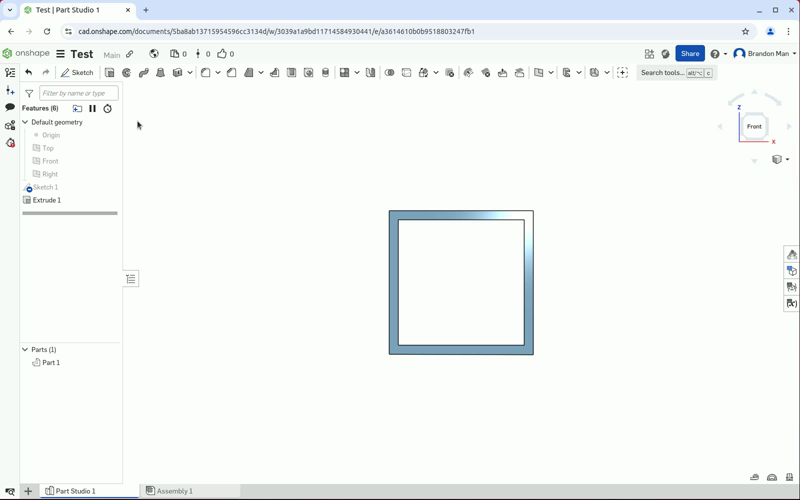
mouse_move(73, 189)
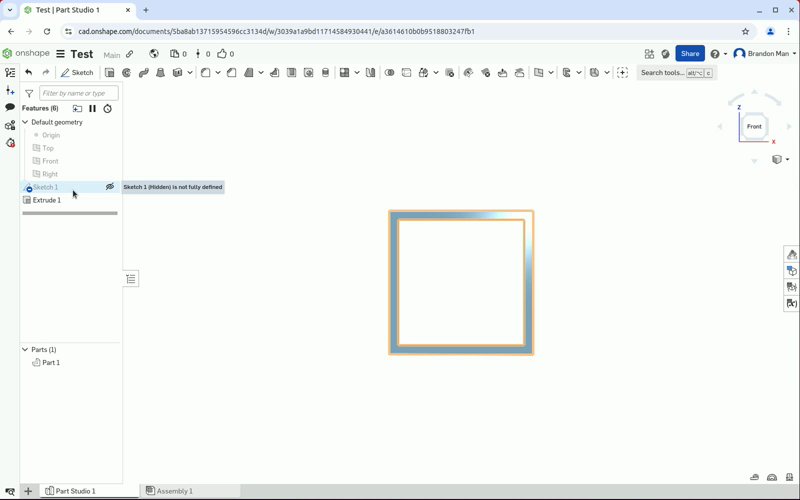
click(73, 189)
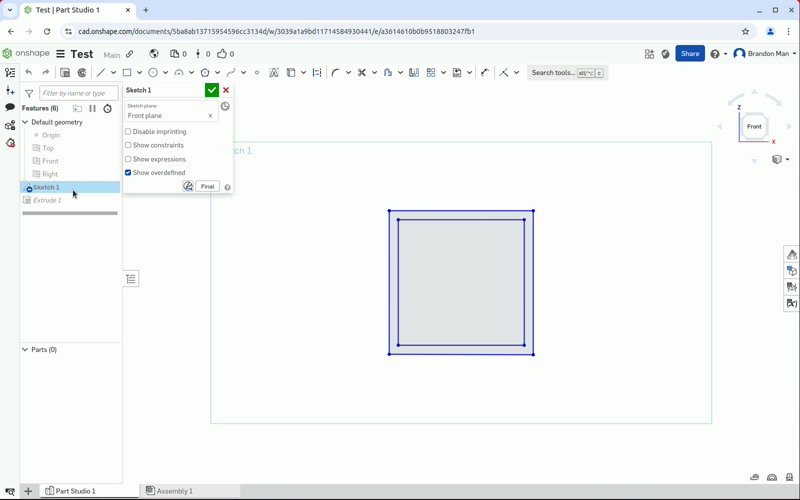
mouse_move(229, 92)
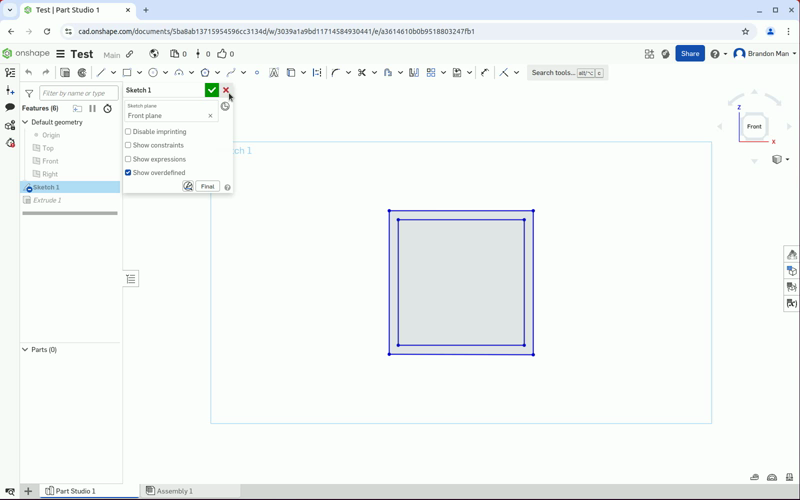
click(229, 92)
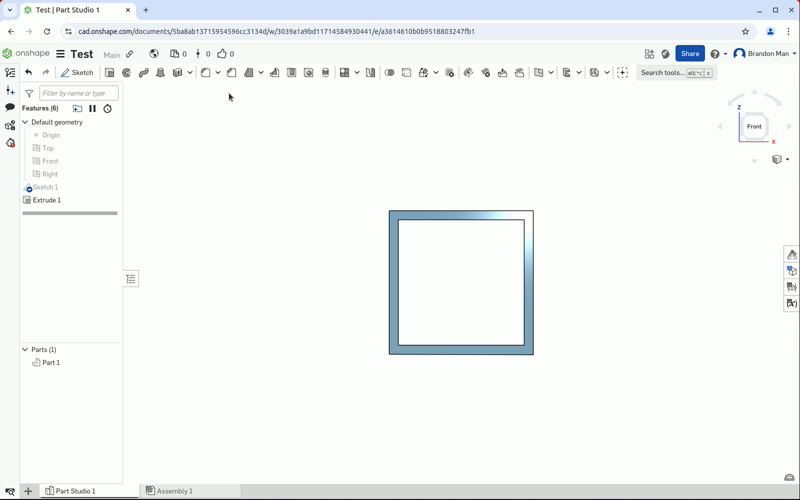
mouse_move(73, 352)
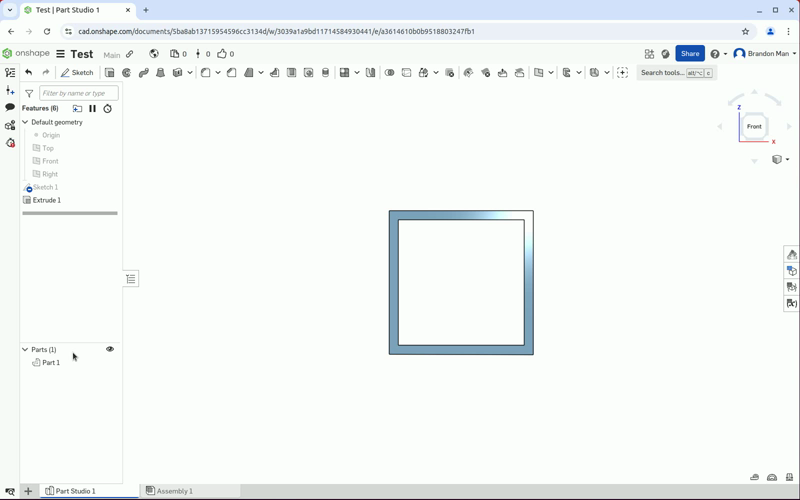
key(y)
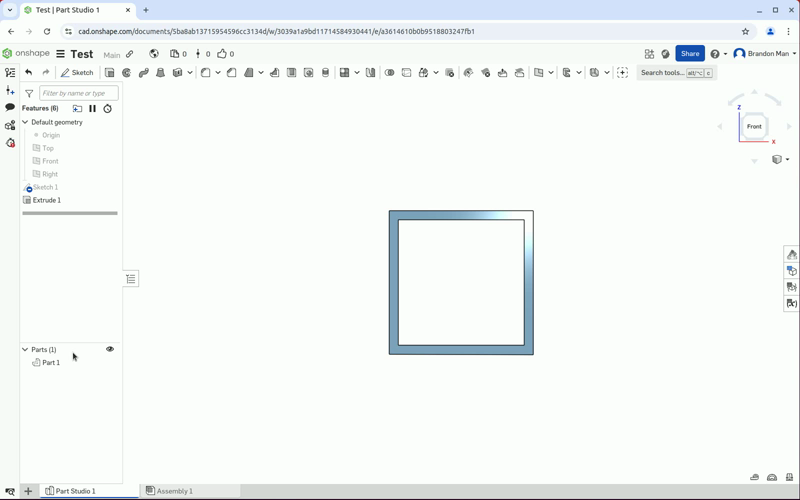
key(shift+p)
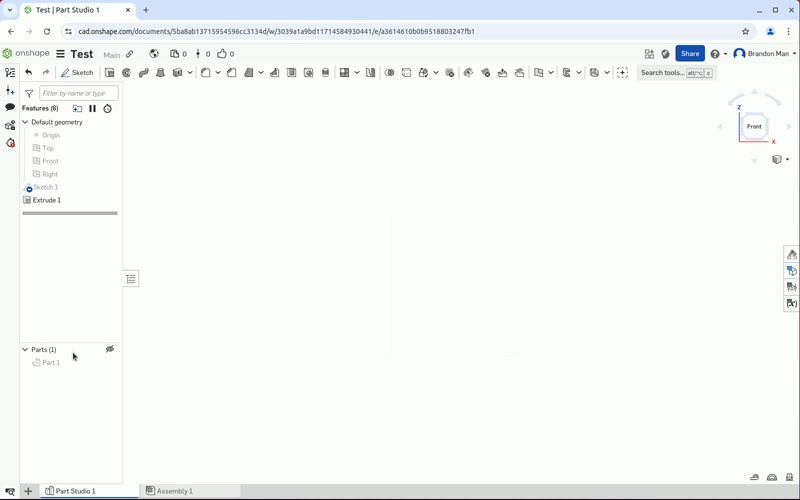
key(space)
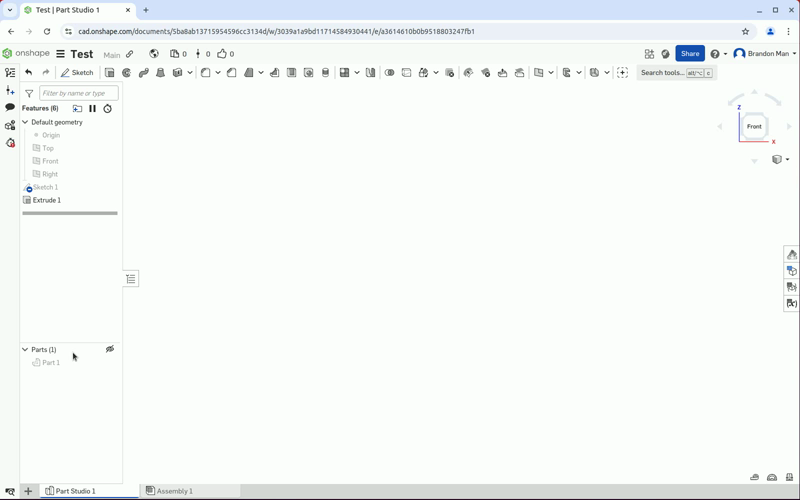
key_down(shift)
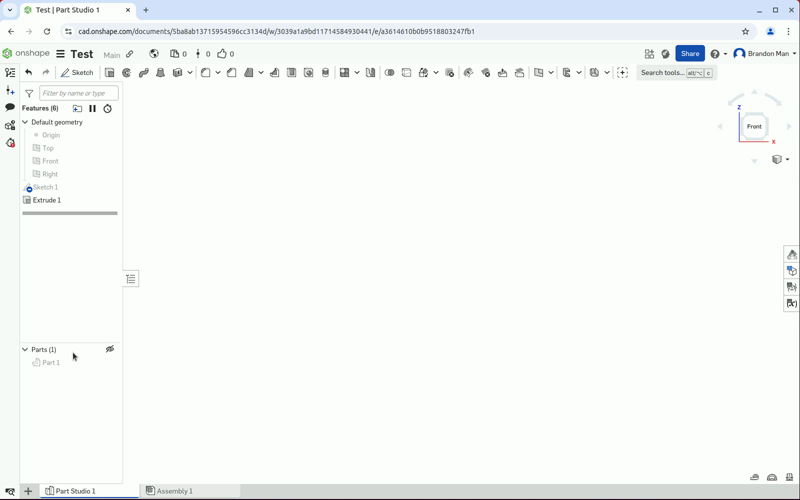
key(down)
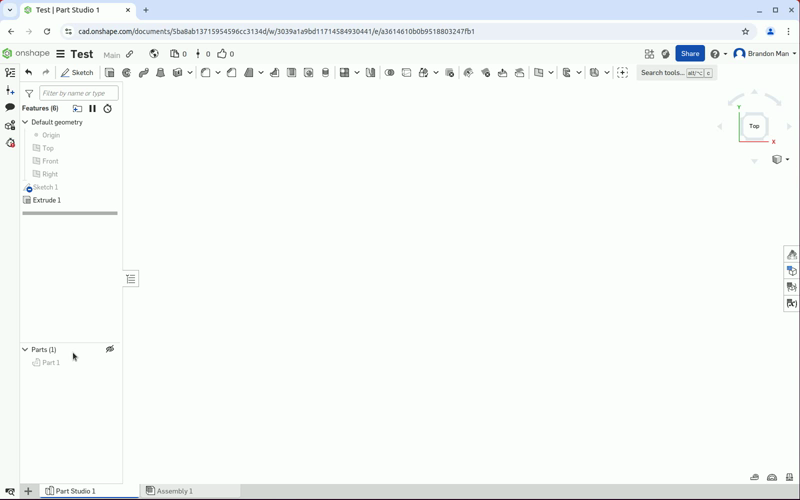
key_up(shift)
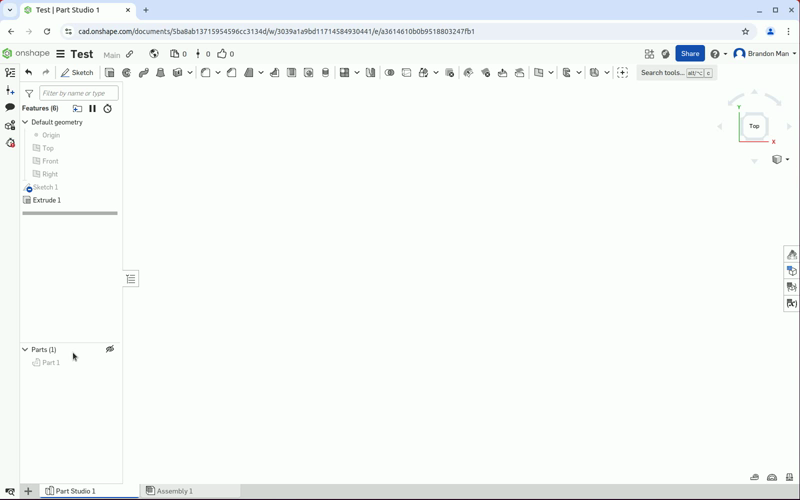
mouse_move(73, 352)
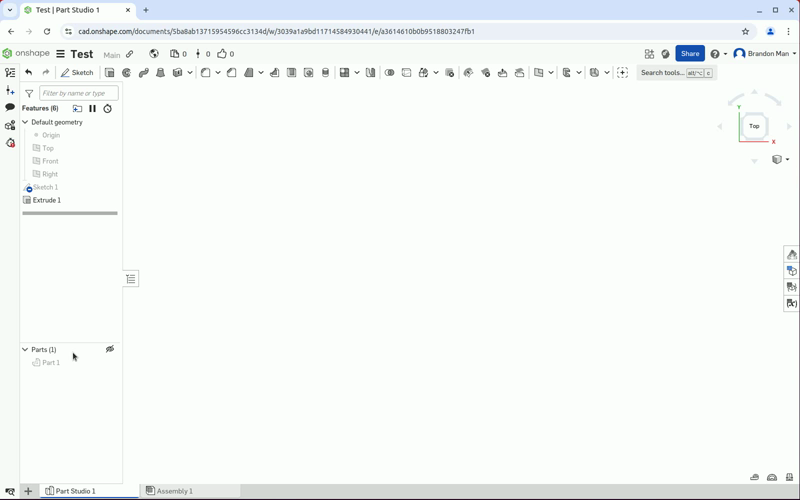
key(shift+y)
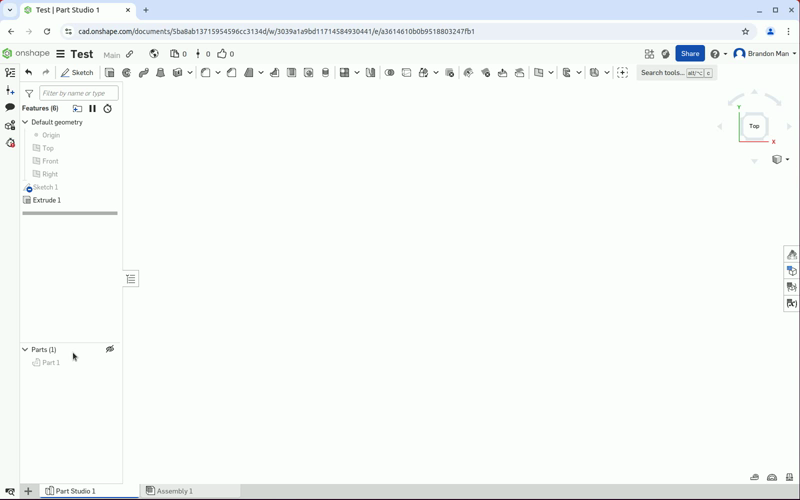
key(shift+s)
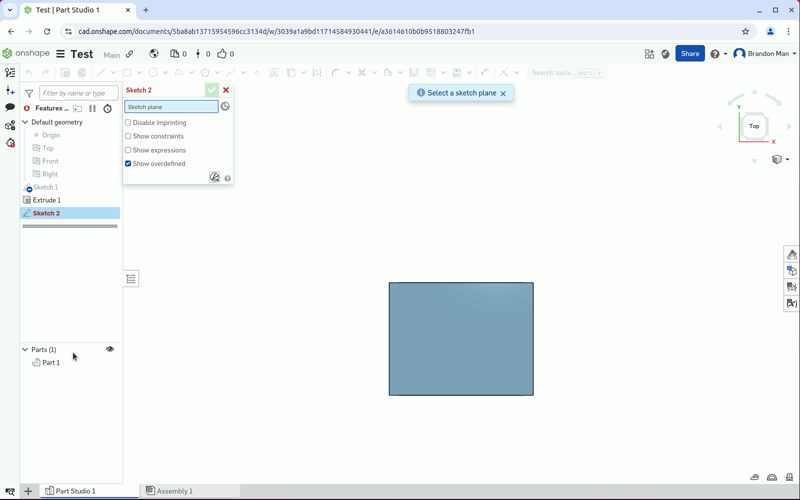
mouse_move(73, 150)
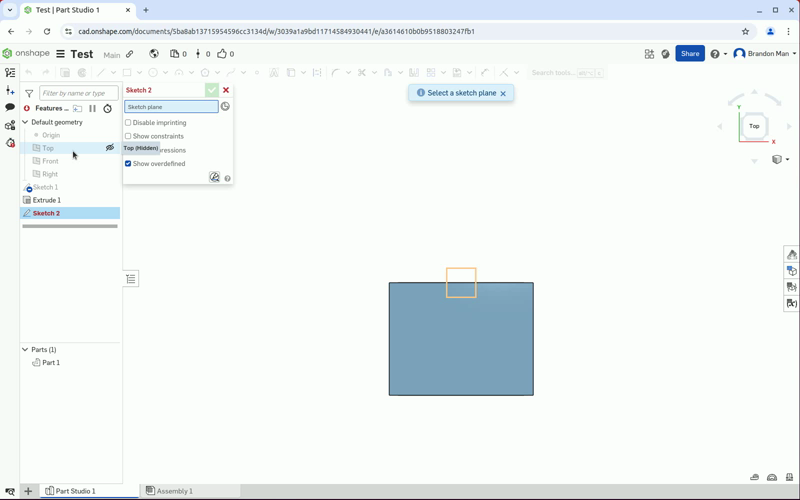
click(73, 150)
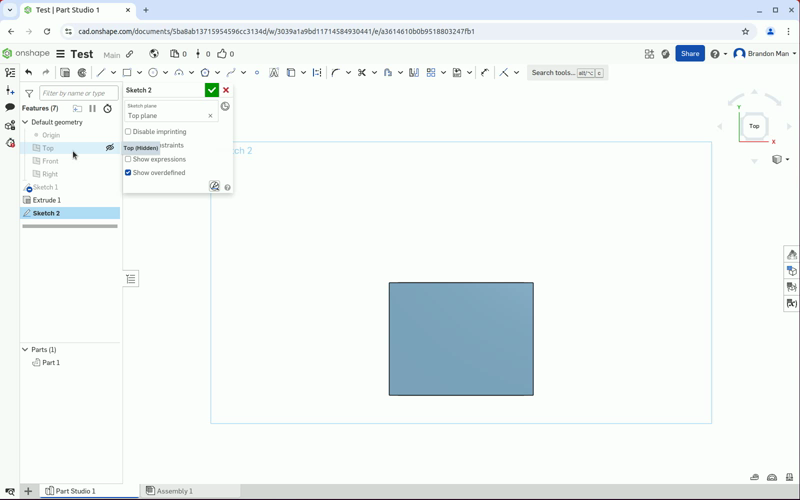
mouse_move(73, 352)
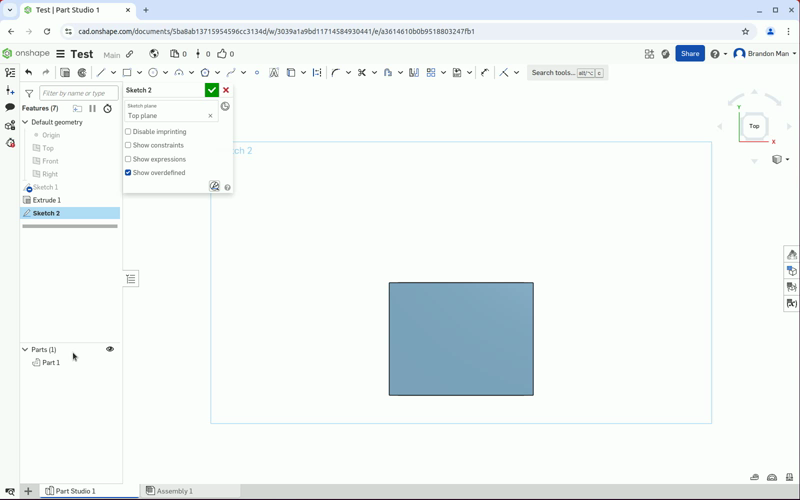
key(y)
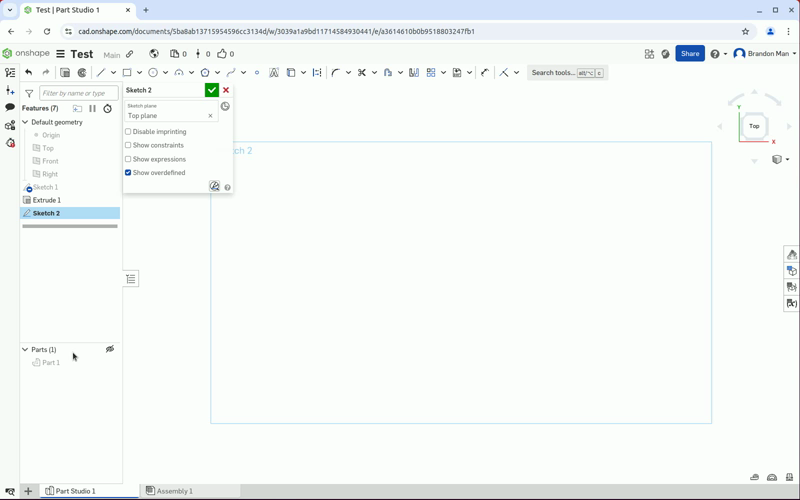
key(l)
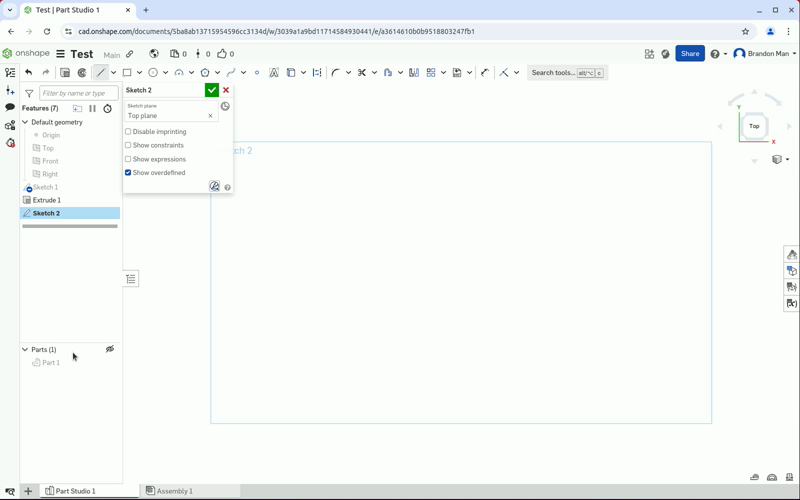
key_down(shift)
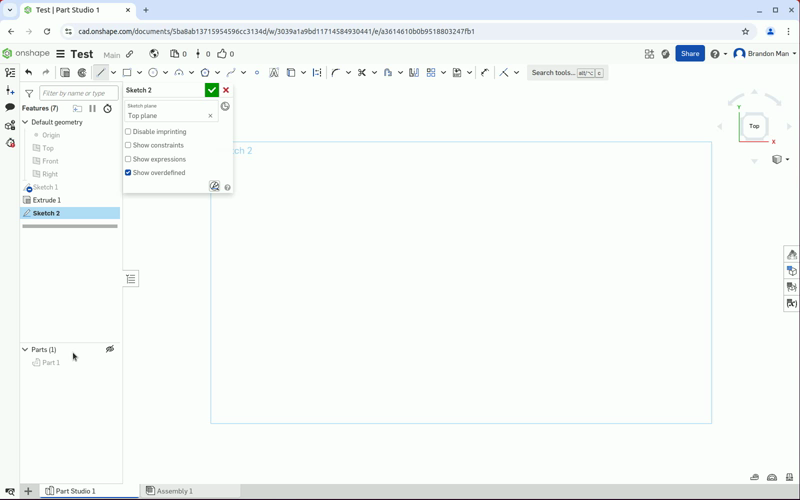
mouse_move(382, 282)
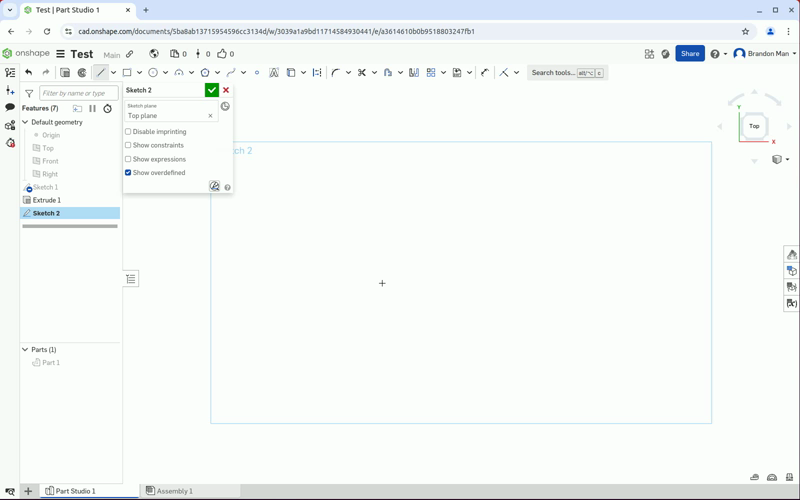
click(382, 282)
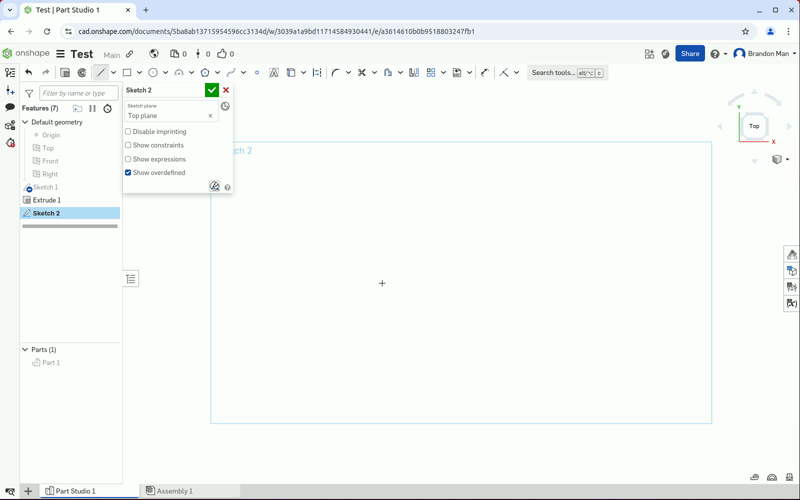
key_up(shift)
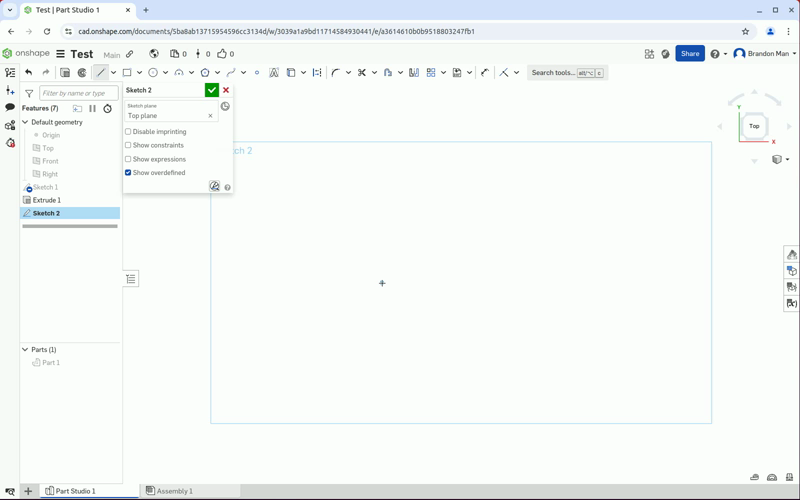
key_down(shift)
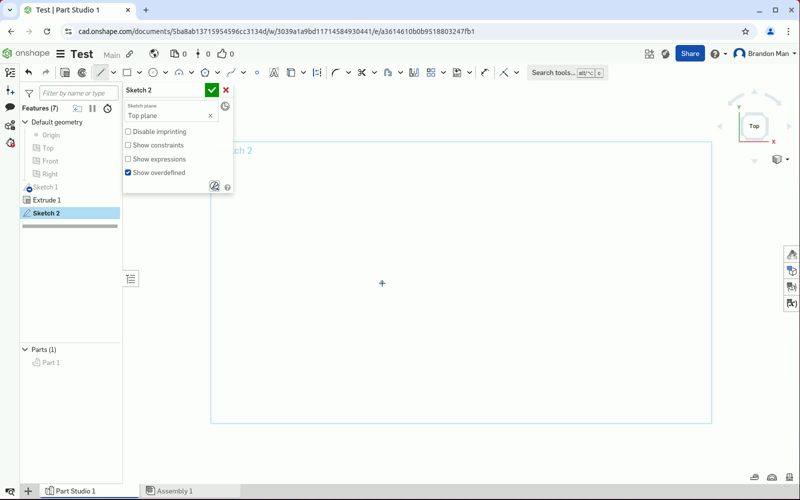
mouse_move(537, 282)
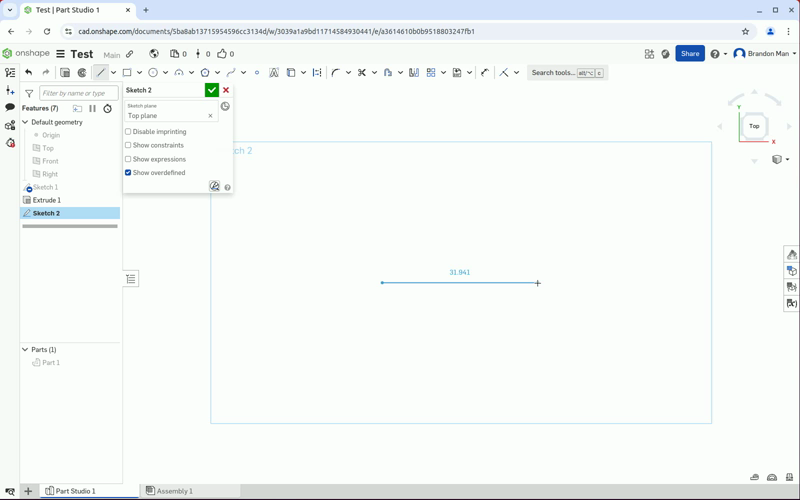
click(537, 282)
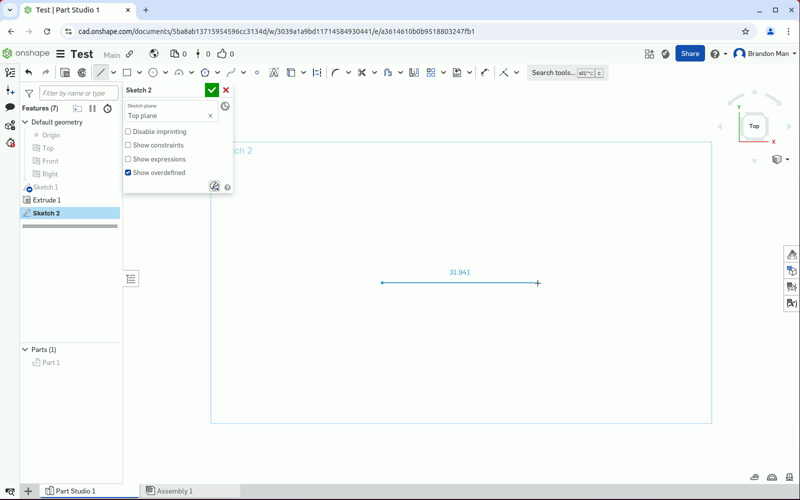
key_up(shift)
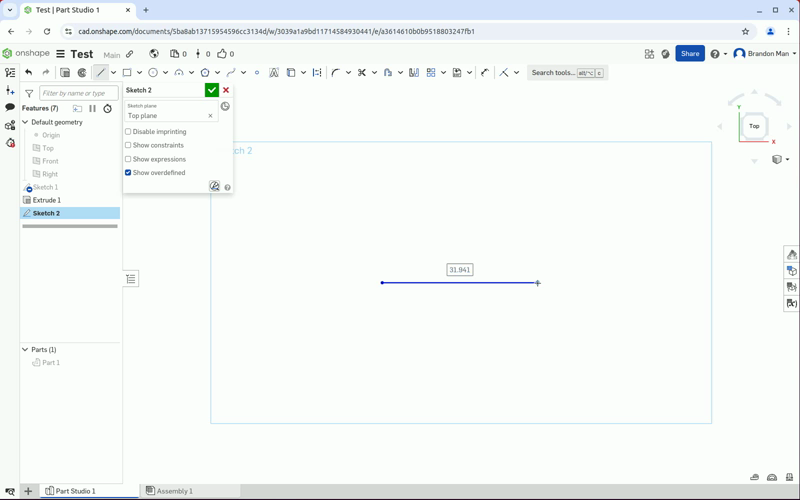
key_down(shift)
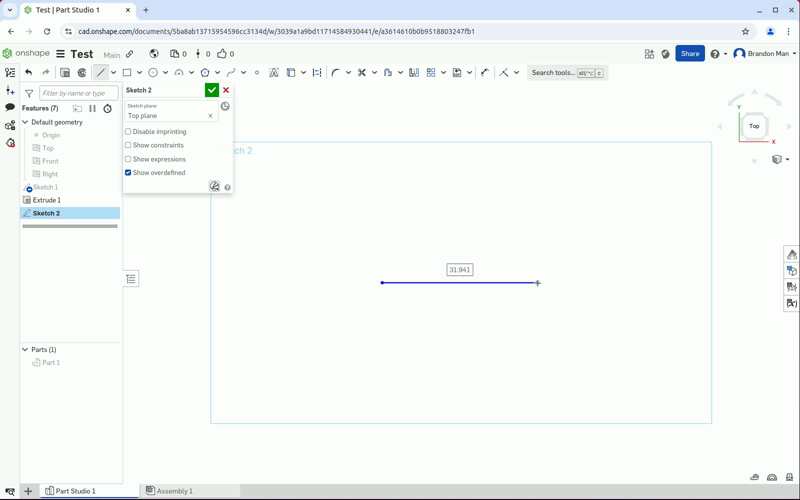
mouse_move(459, 220)
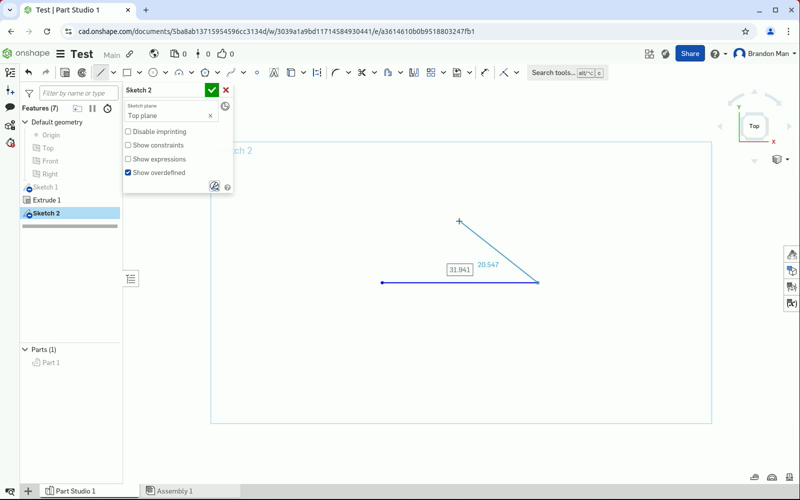
click(459, 220)
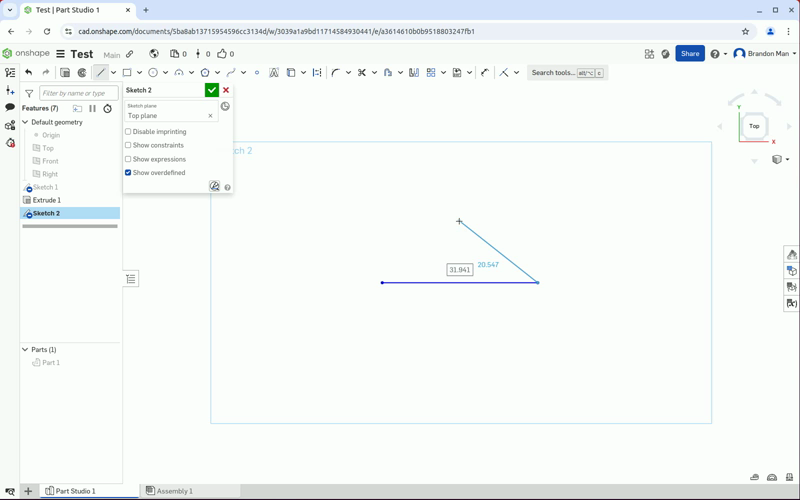
key_up(shift)
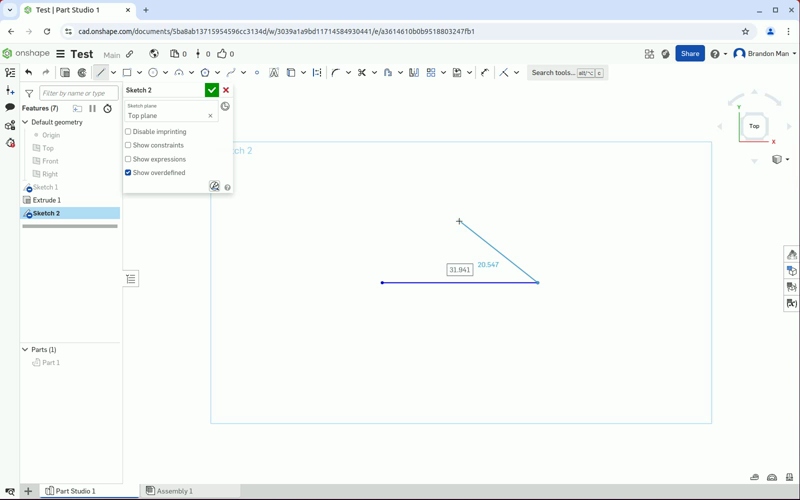
key_down(shift)
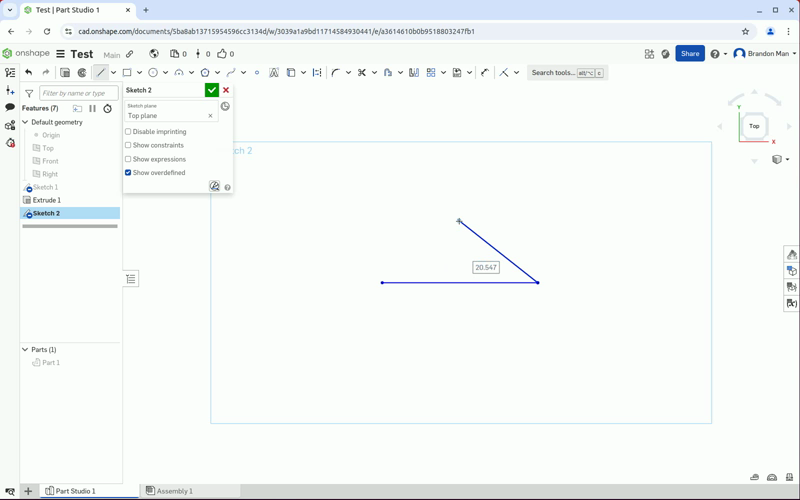
mouse_move(382, 282)
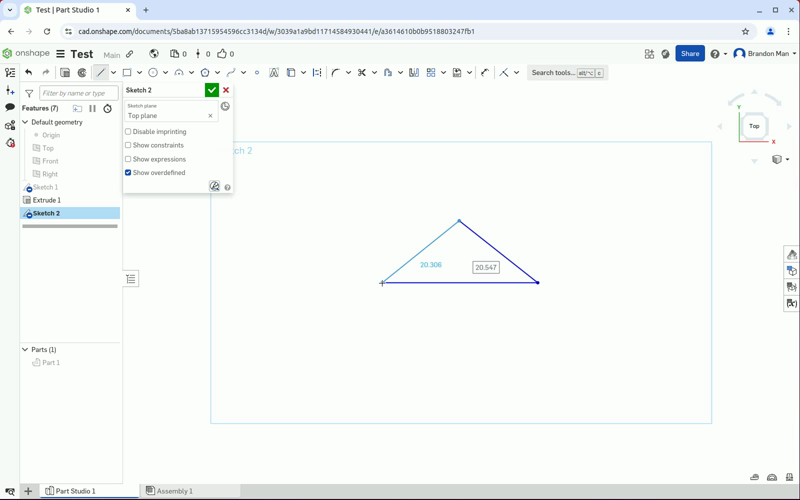
key_up(shift)
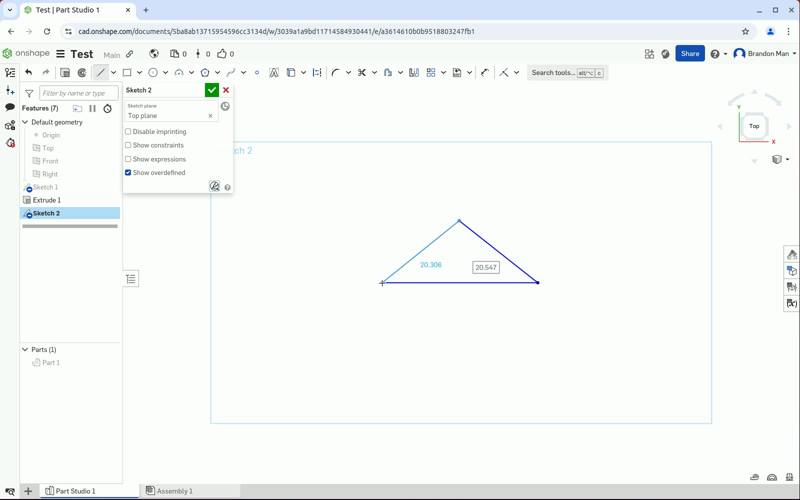
click(382, 282)
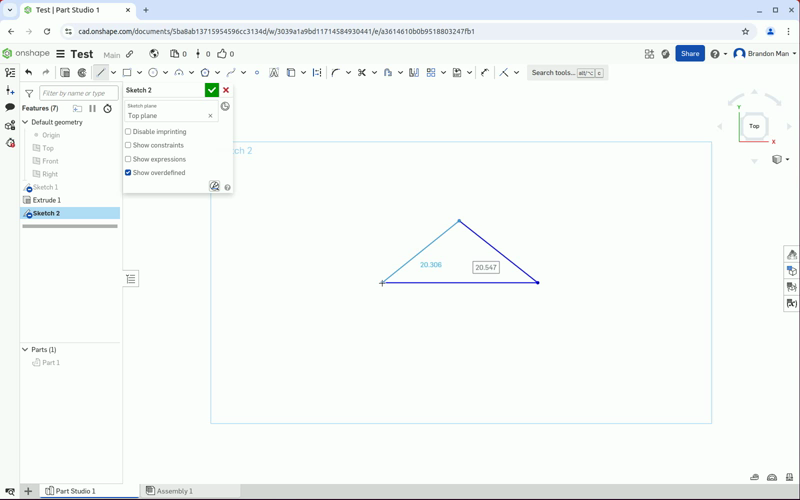
key(esc)
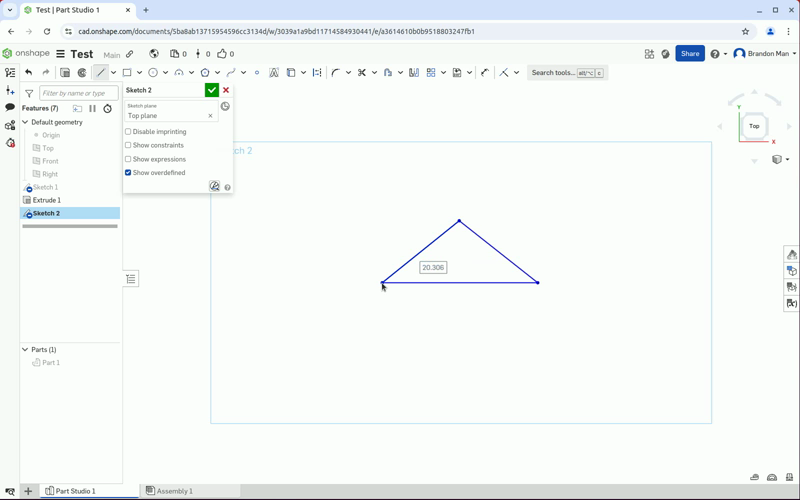
mouse_move(446, 265)
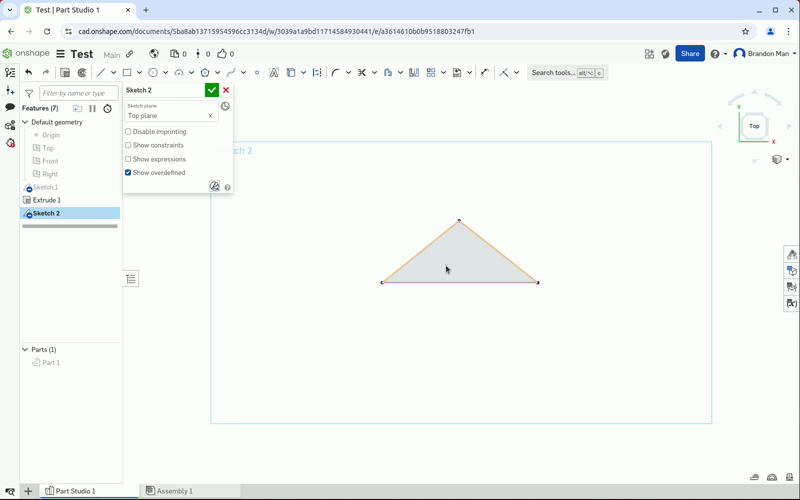
click(446, 265)
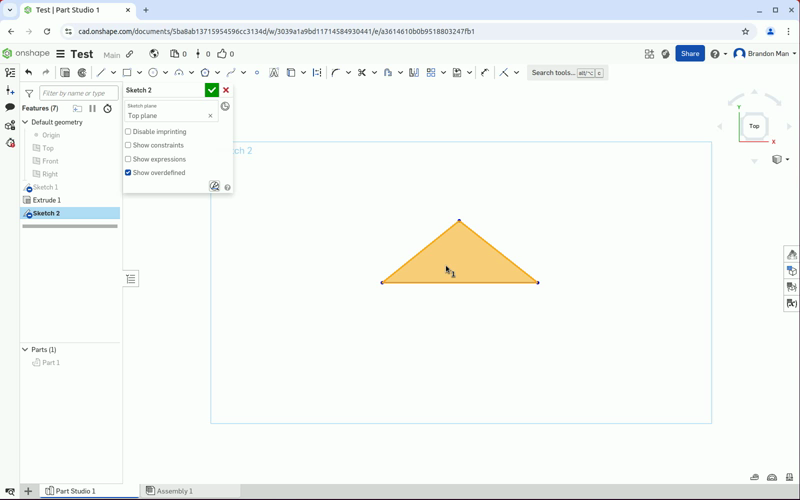
mouse_move(73, 352)
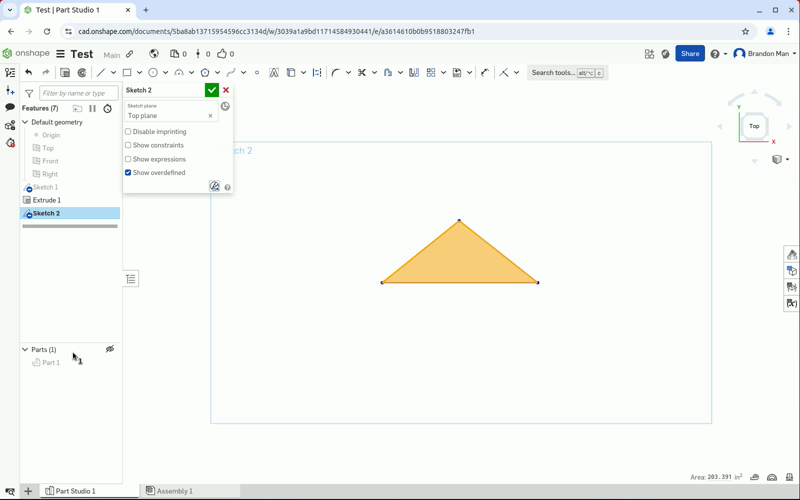
key(shift+y)
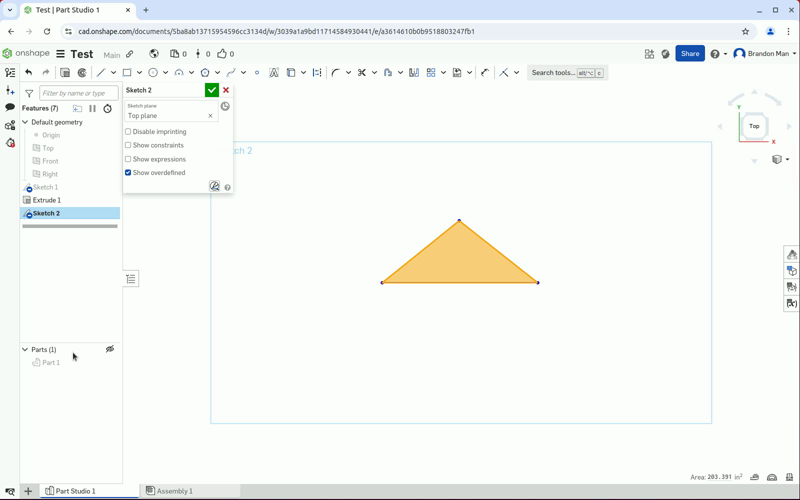
key(shift+e)
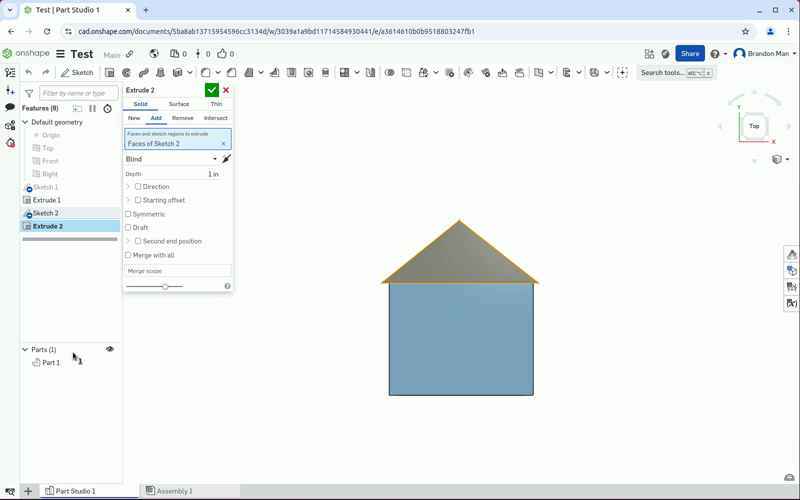
mouse_move(143, 106)
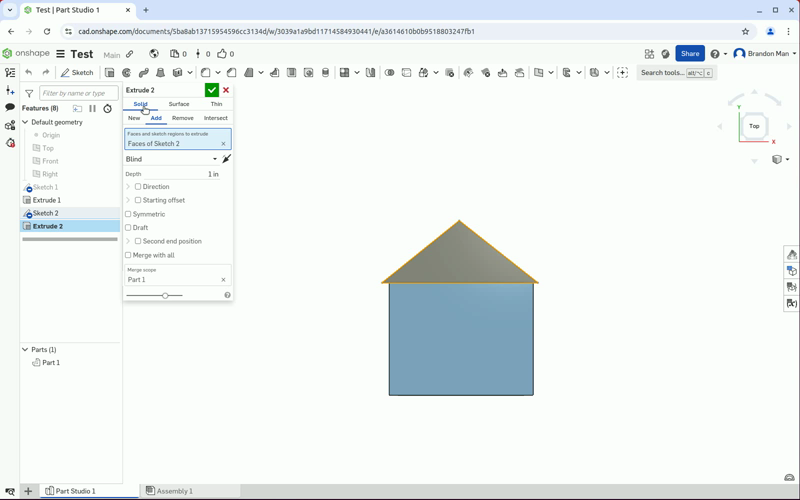
click(143, 106)
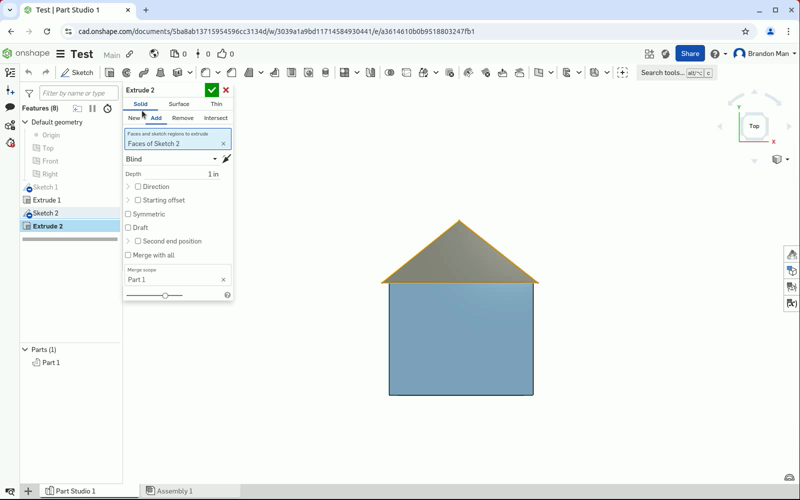
mouse_move(137, 120)
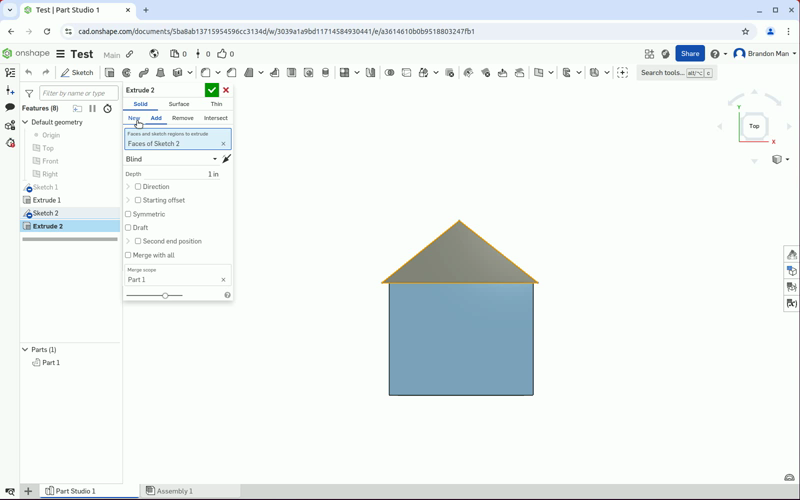
click(137, 120)
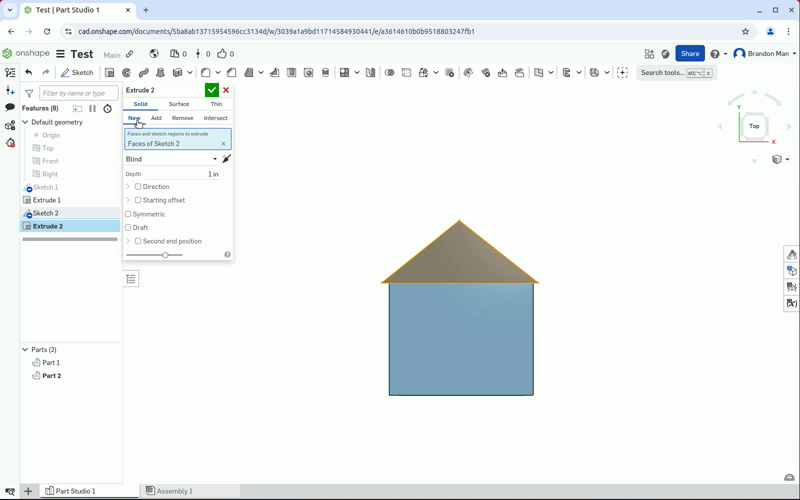
key(tab, 4)
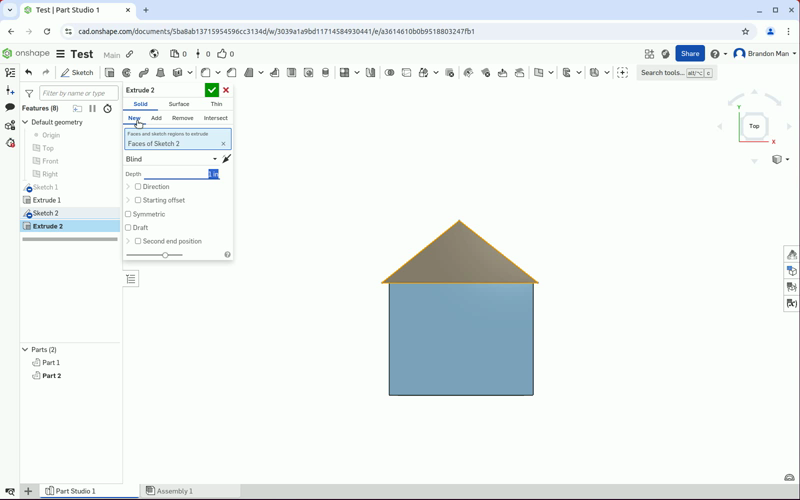
text(29.366)
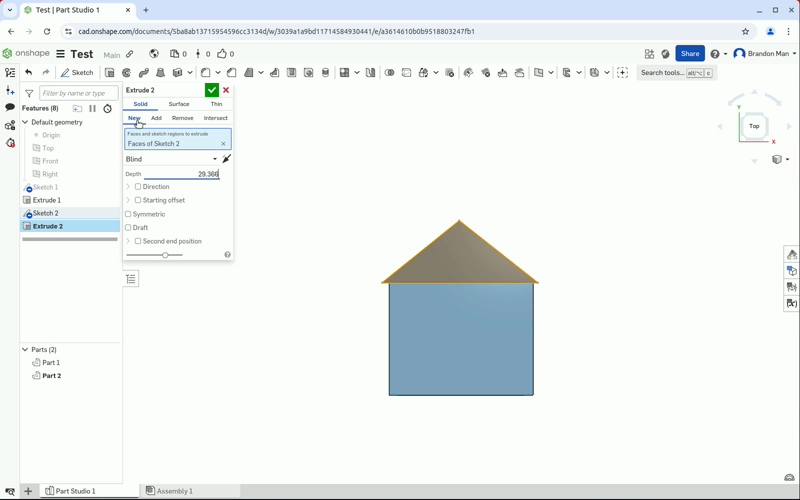
key(tab, 3)
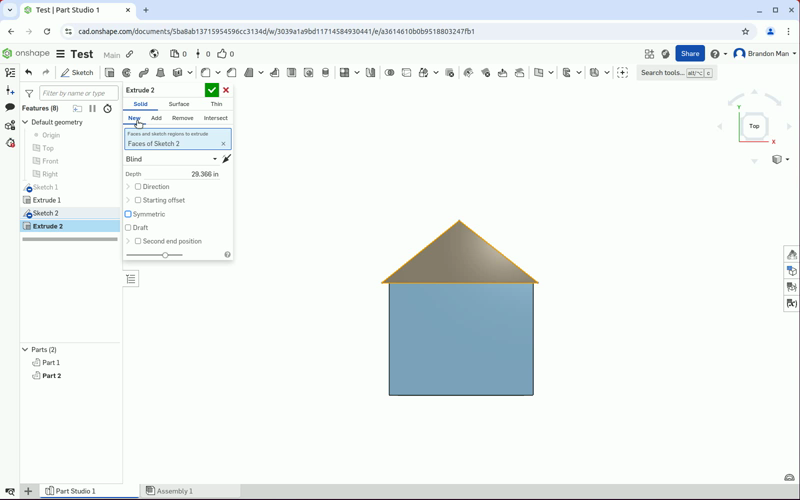
key(space)
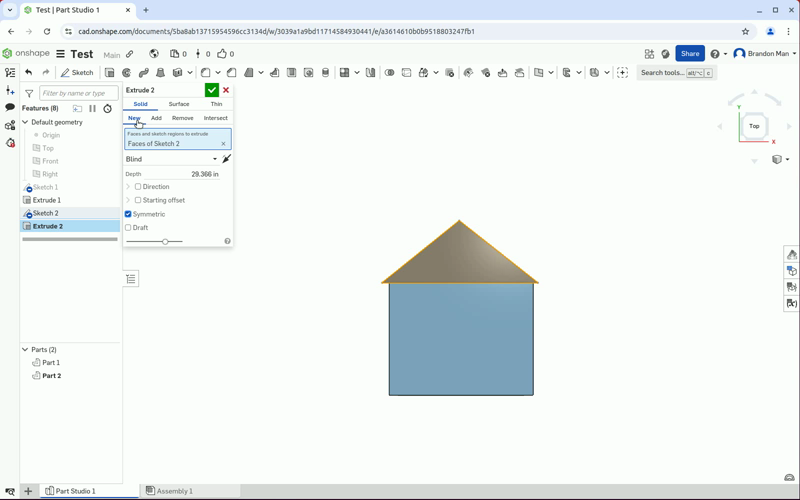
key(enter)
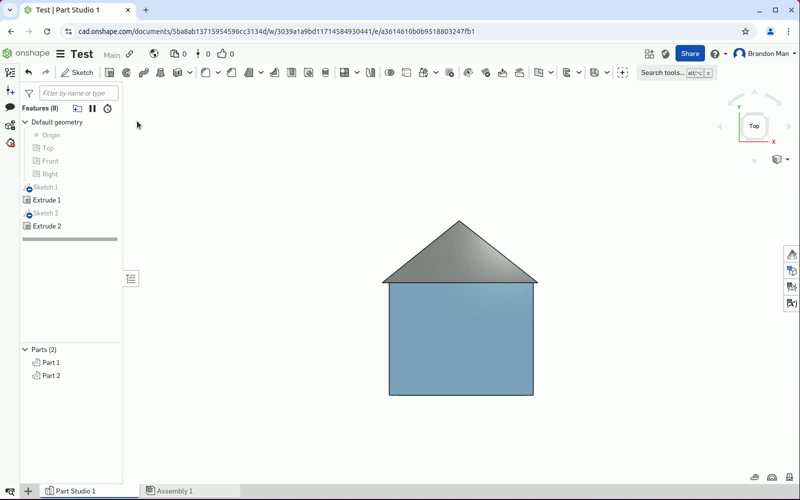
key(shift+h)
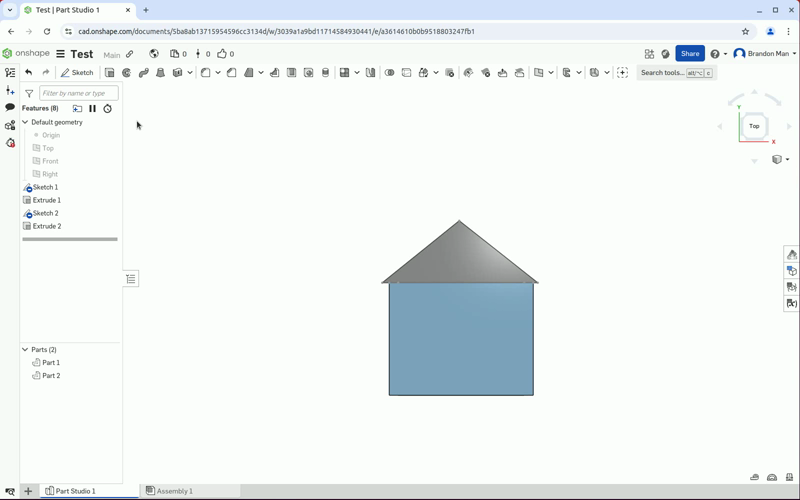
key(shift+h)
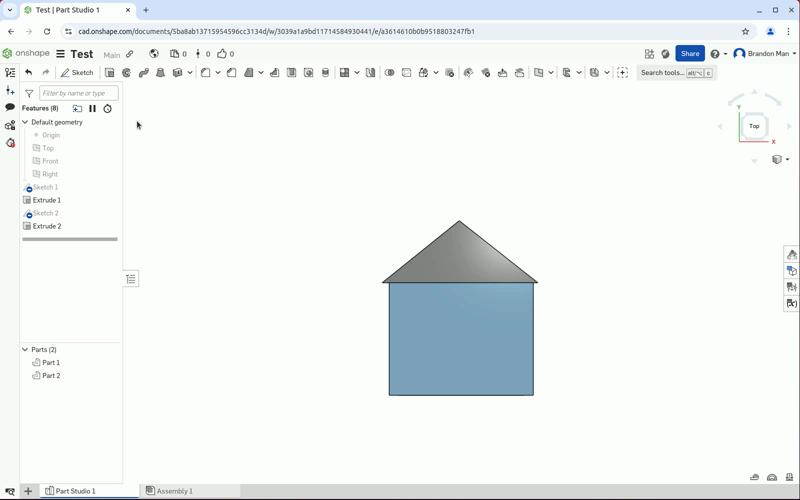
mouse_move(73, 189)
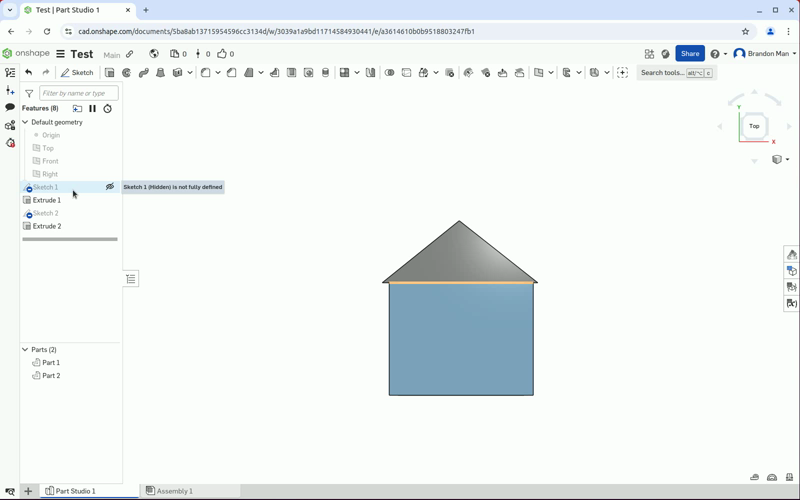
click(73, 189)
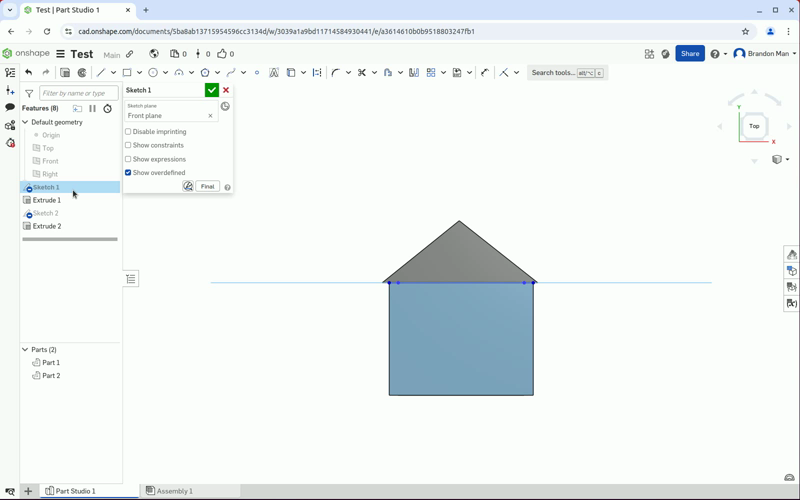
mouse_move(229, 92)
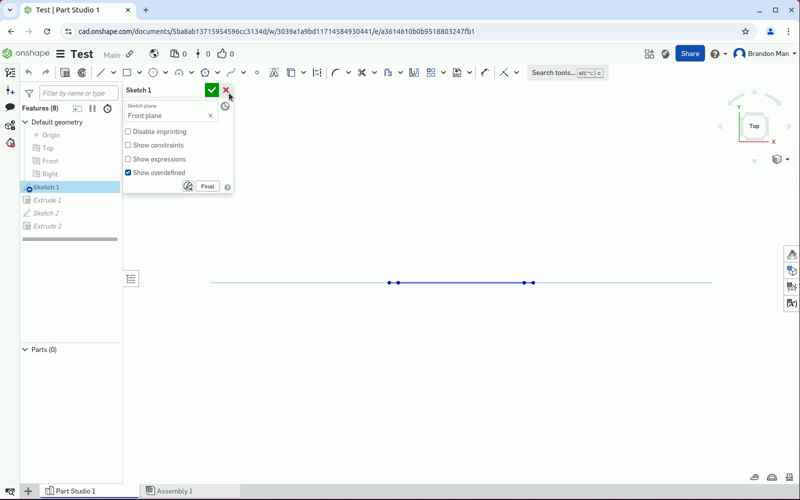
click(229, 92)
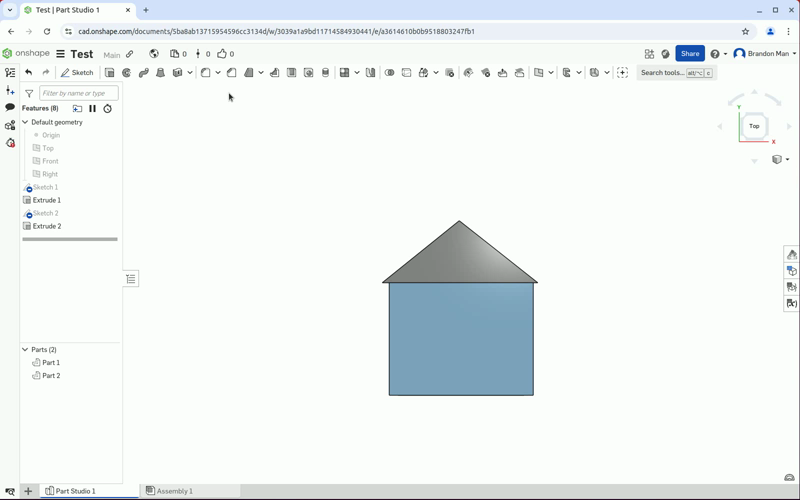
mouse_move(541, 75)
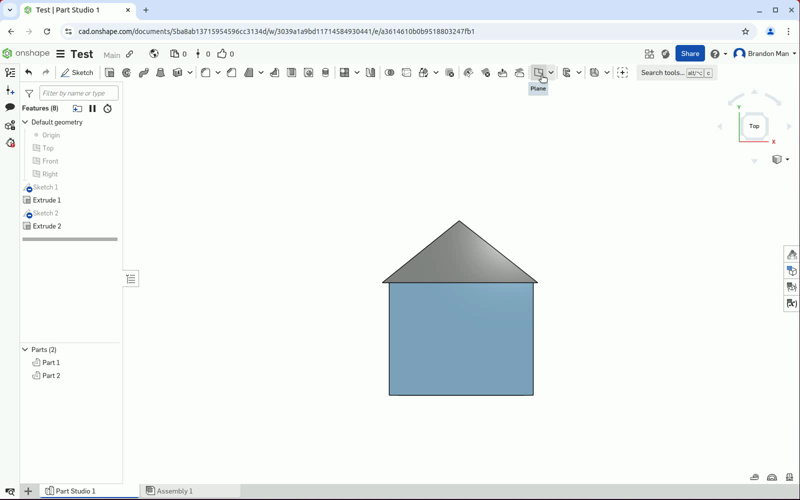
click(541, 75)
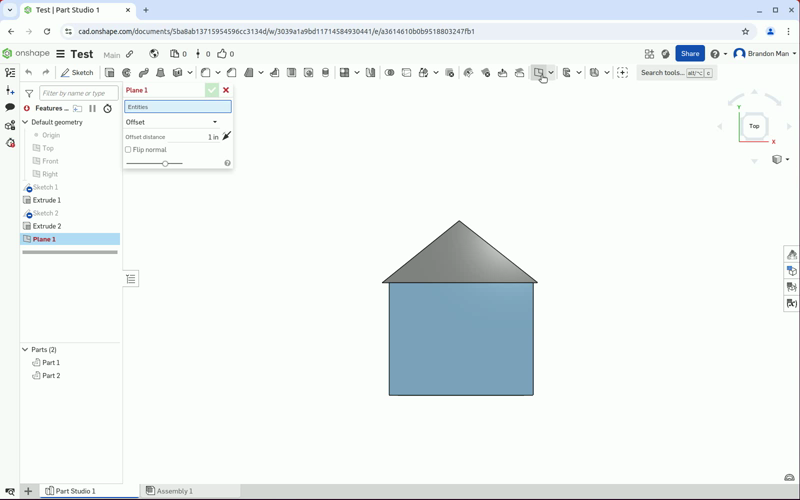
mouse_move(73, 150)
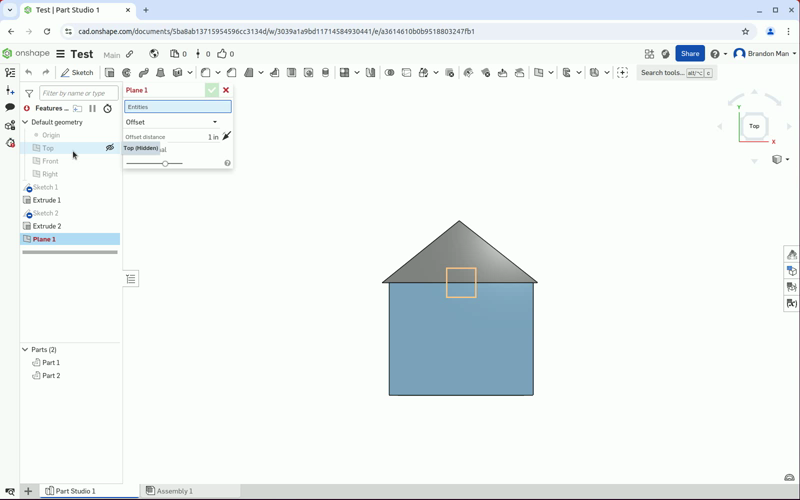
click(73, 150)
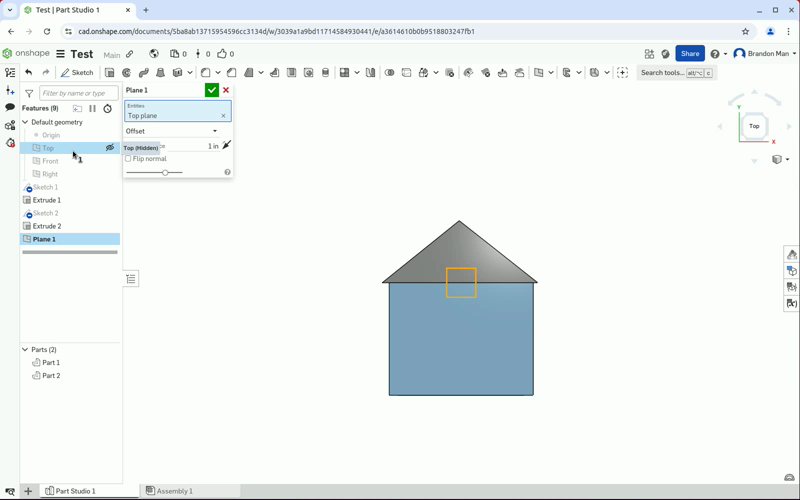
key(tab, 2)
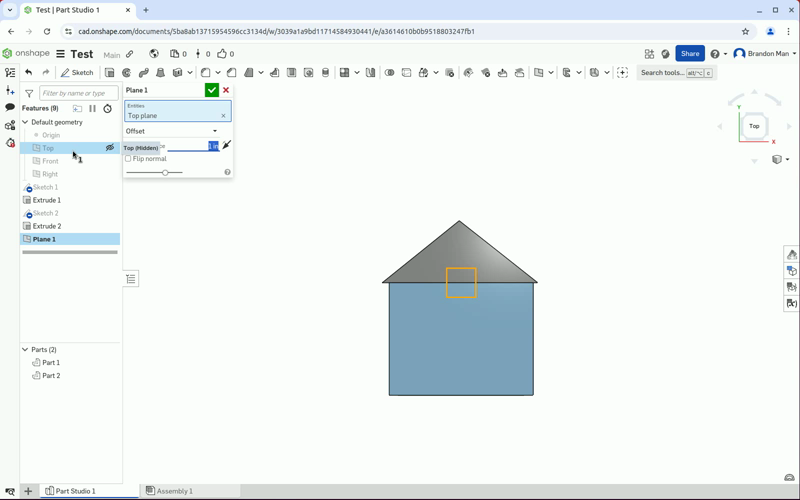
text(14.697)
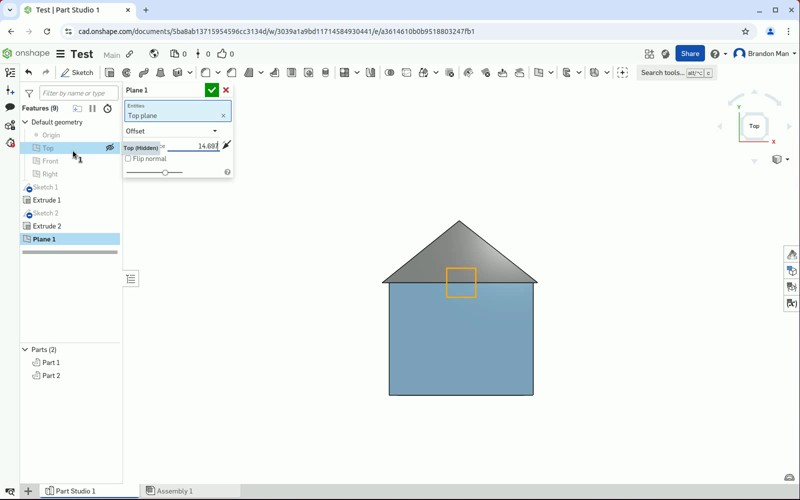
key(enter, 2)
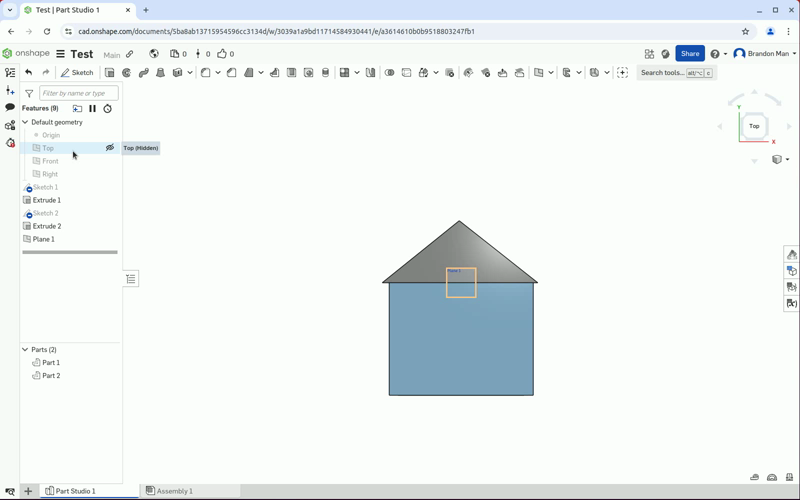
key(shift+s)
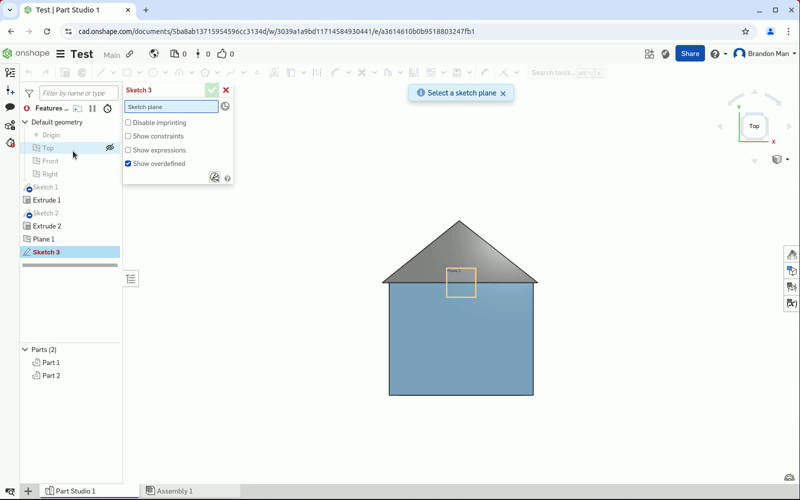
mouse_move(73, 241)
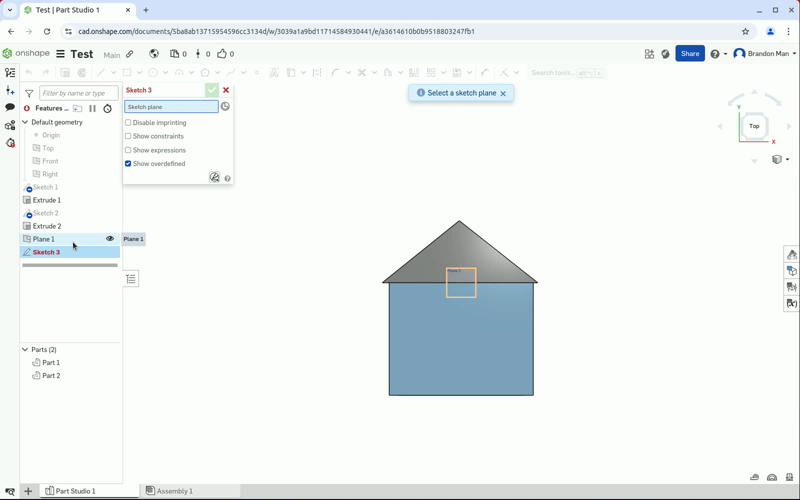
click(73, 241)
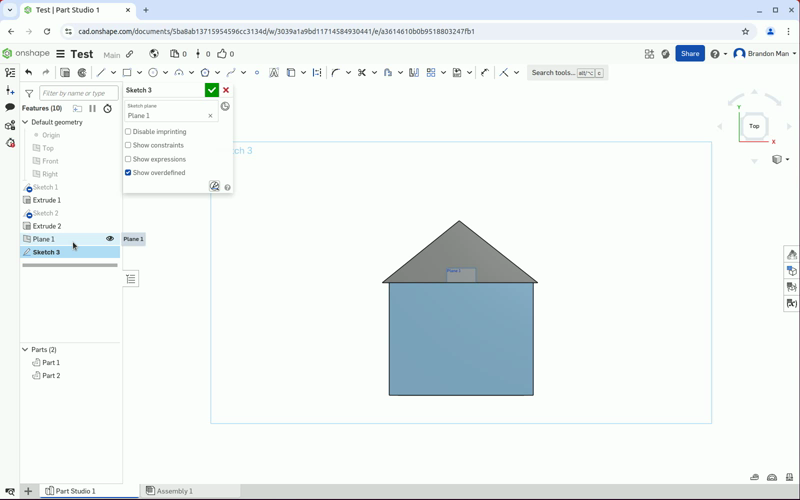
mouse_move(73, 352)
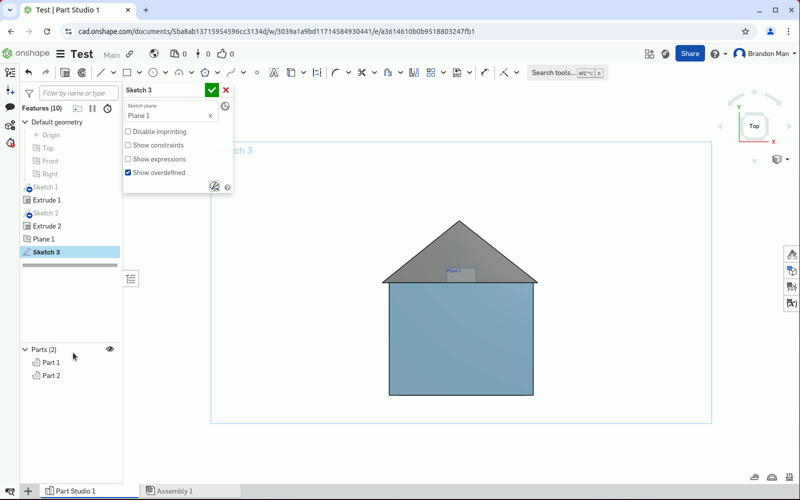
key(y)
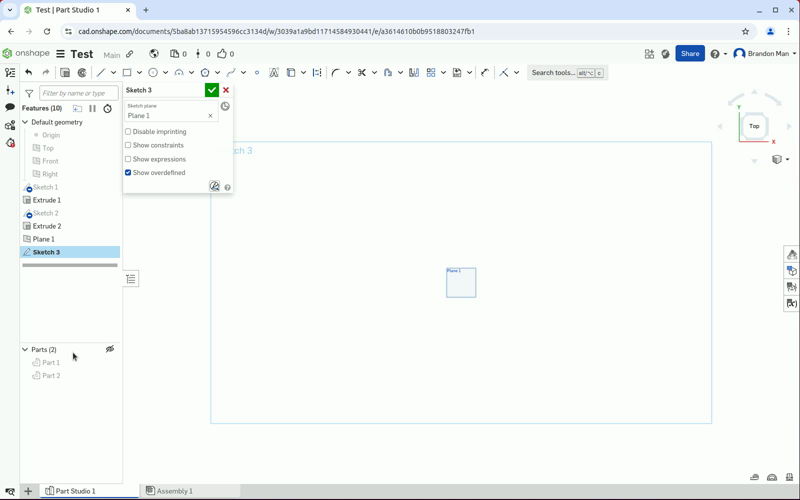
key(l)
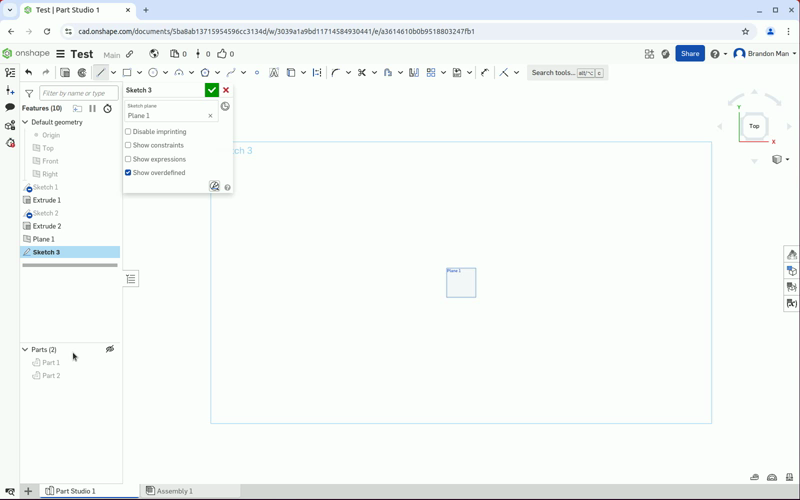
key_down(shift)
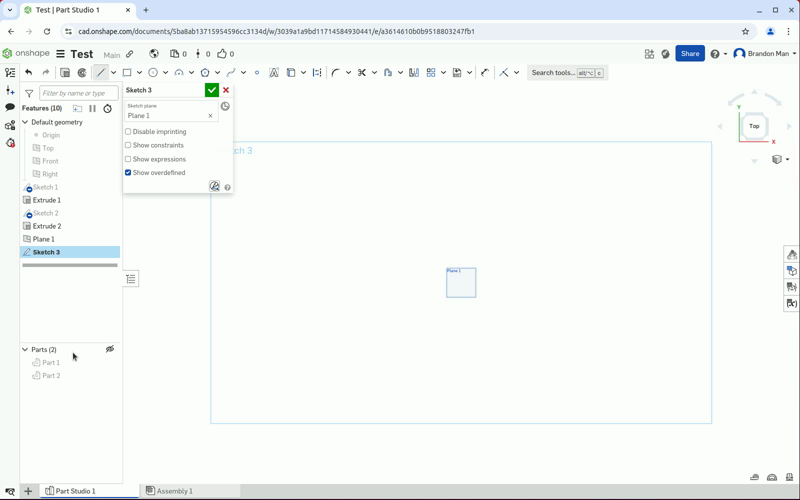
mouse_move(398, 376)
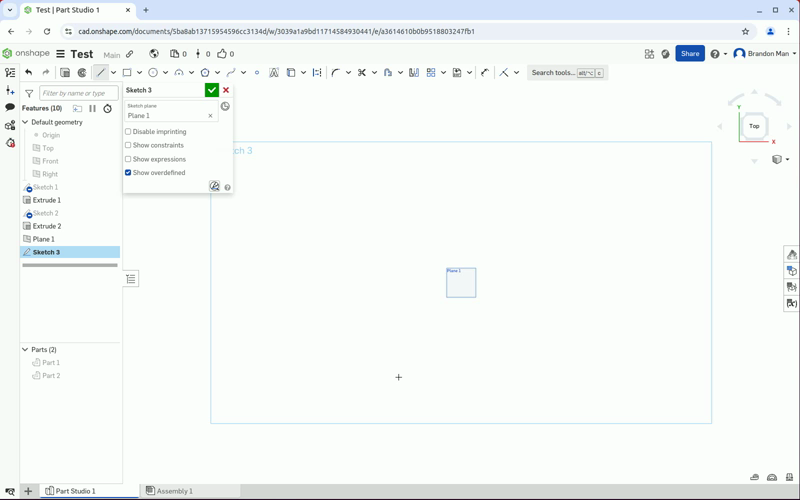
click(398, 376)
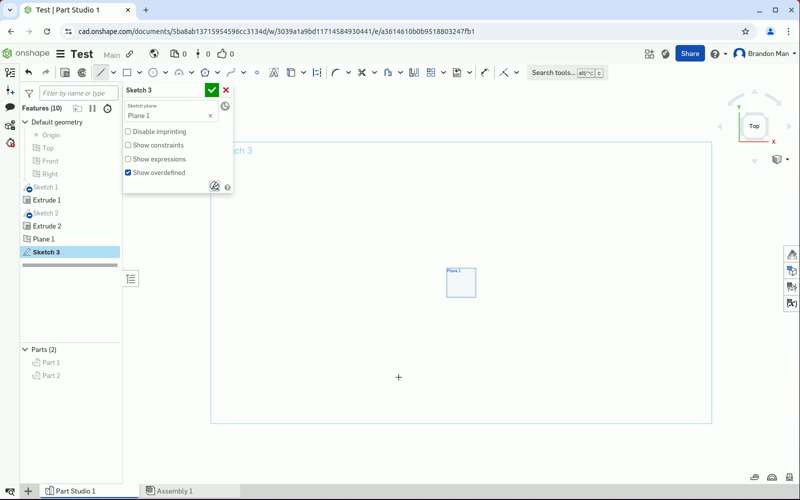
key_up(shift)
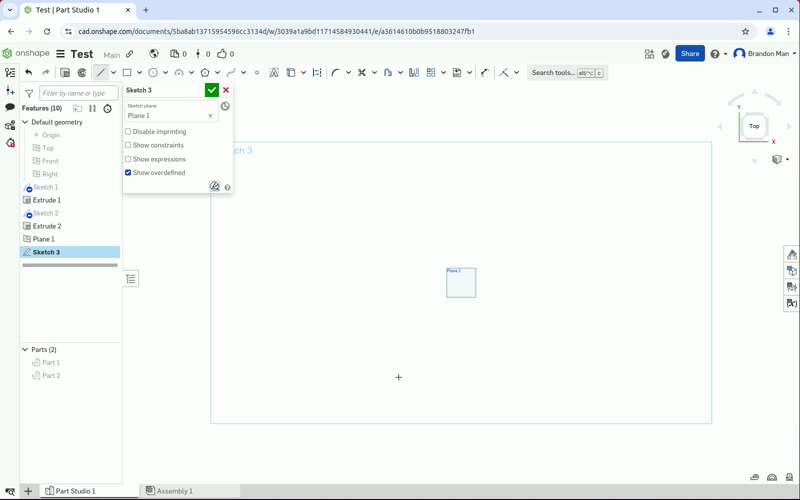
key_down(shift)
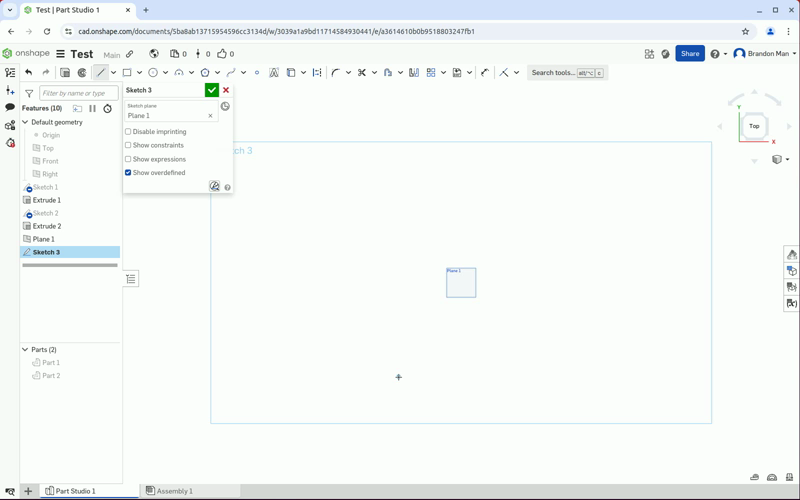
mouse_move(523, 376)
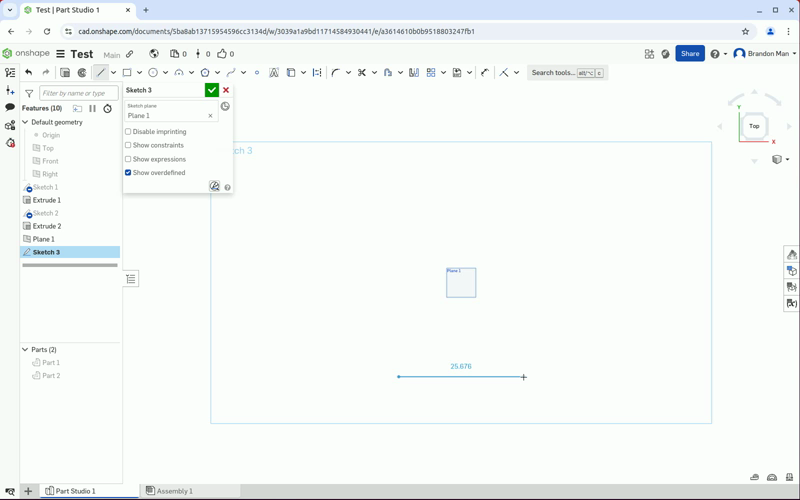
click(523, 376)
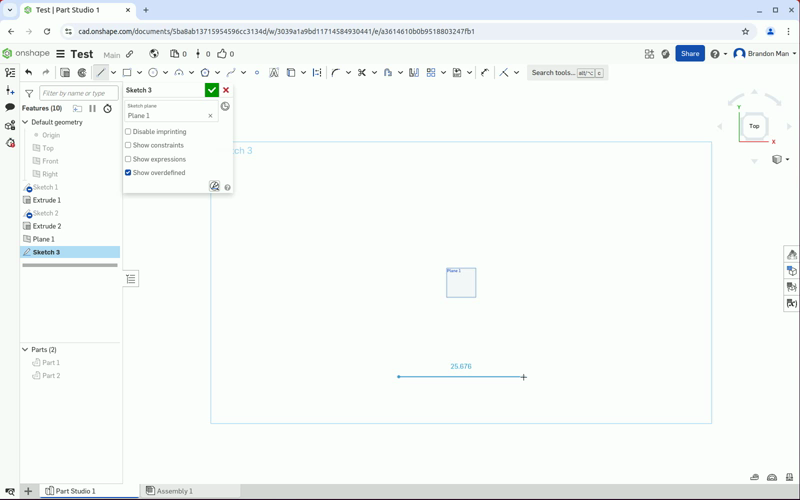
key_up(shift)
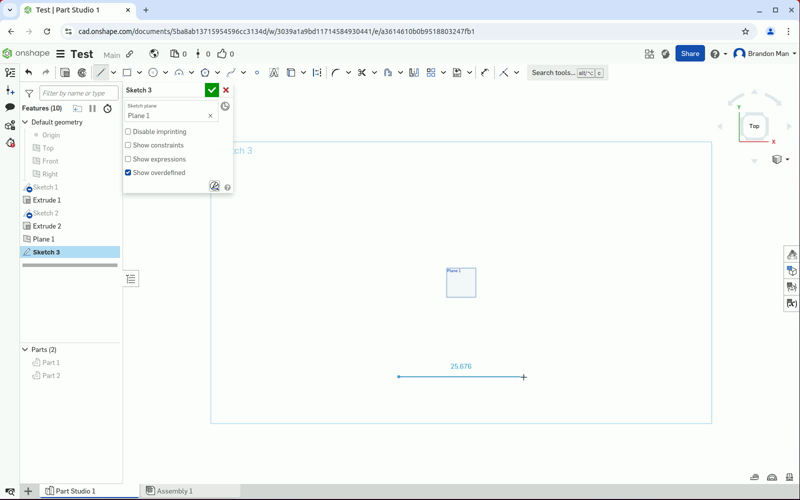
key_down(shift)
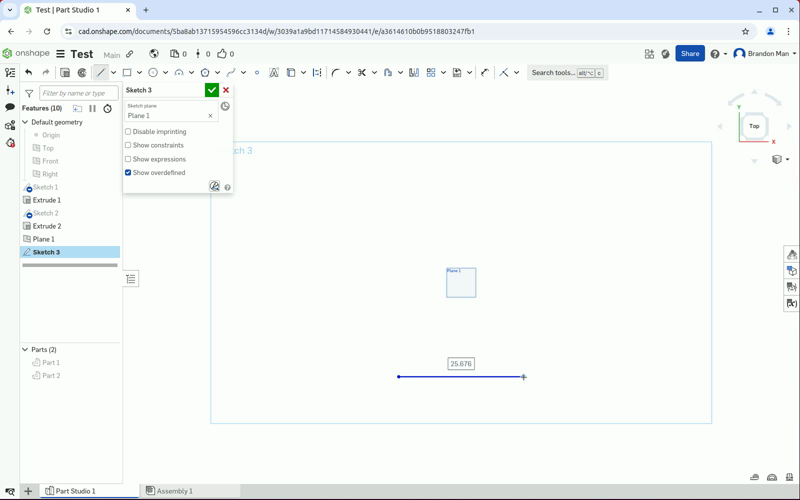
mouse_move(523, 301)
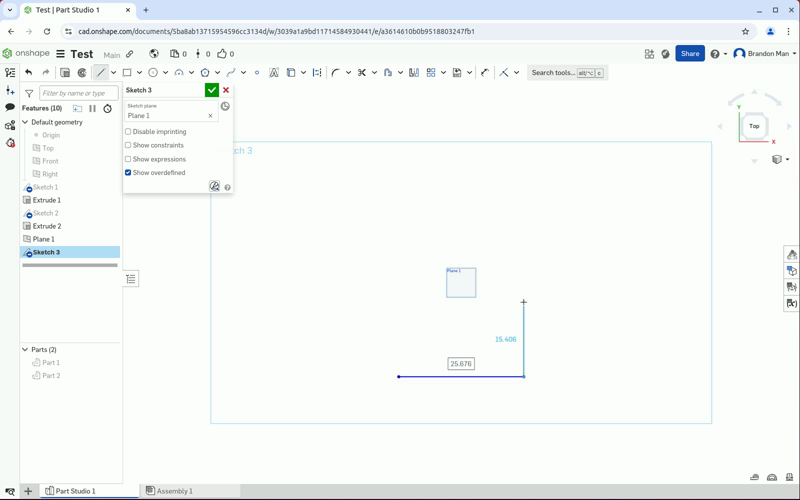
click(523, 301)
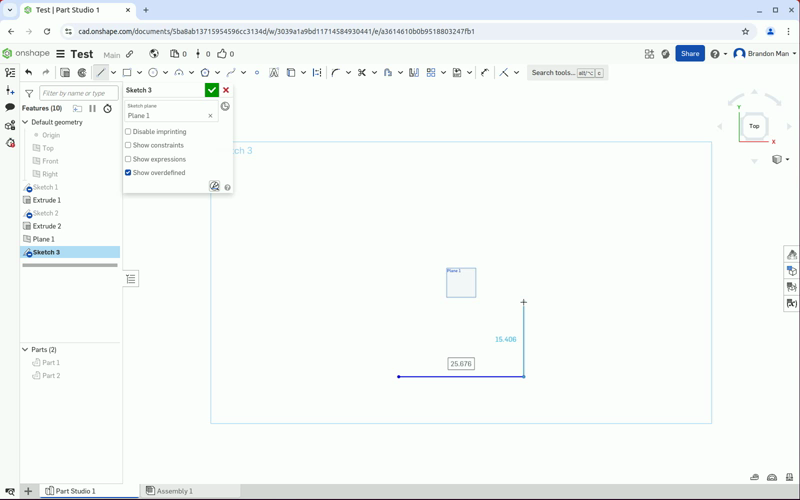
key_up(shift)
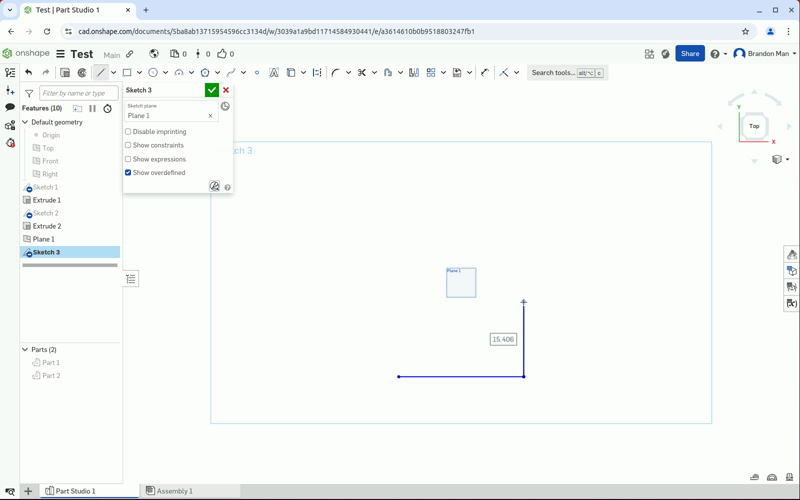
key_down(shift)
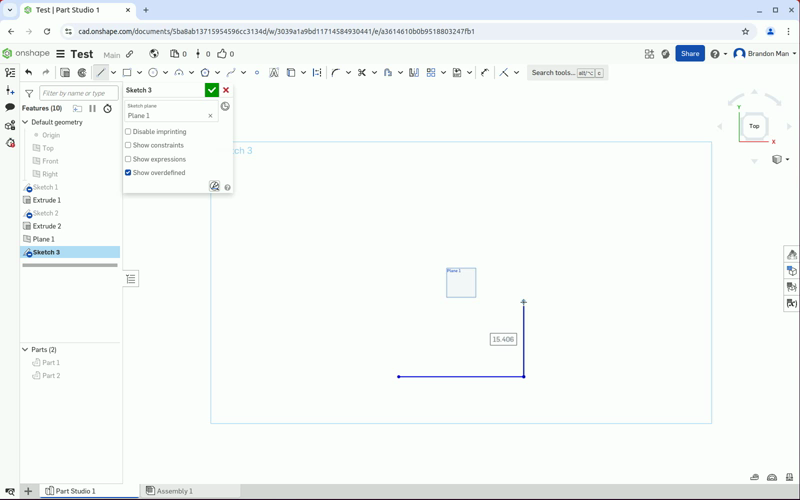
mouse_move(398, 301)
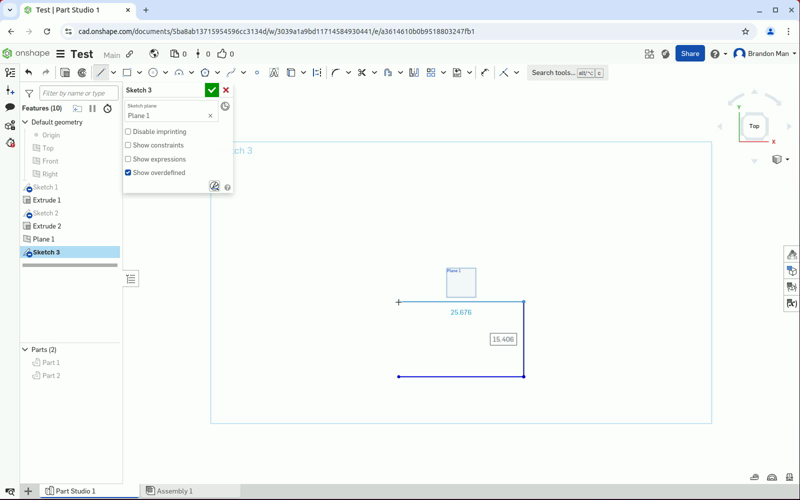
click(398, 301)
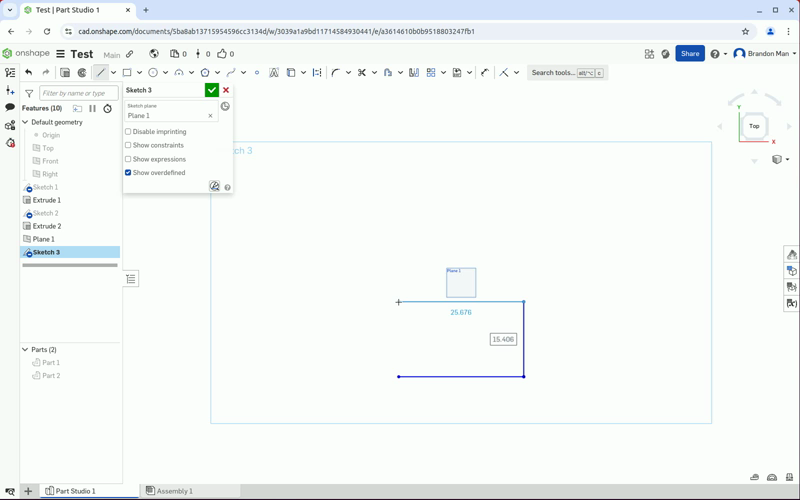
key_up(shift)
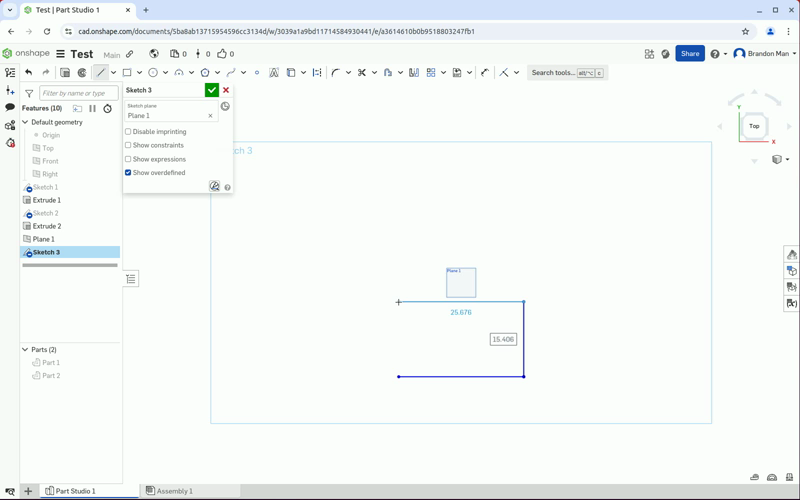
key_down(shift)
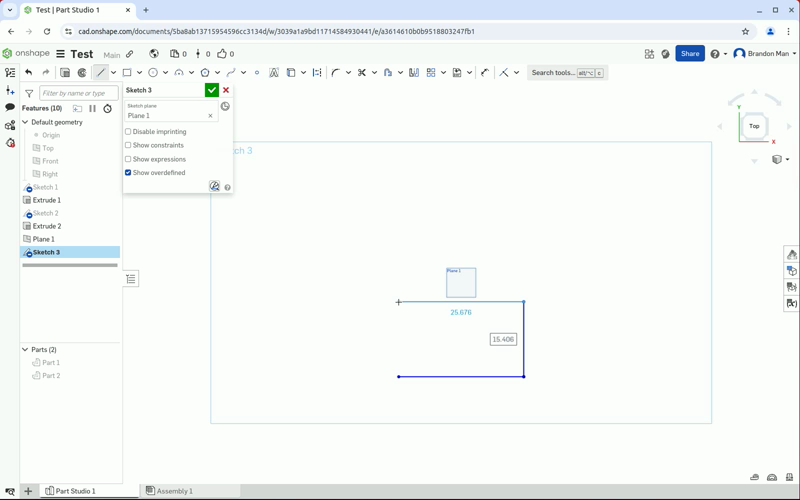
mouse_move(398, 376)
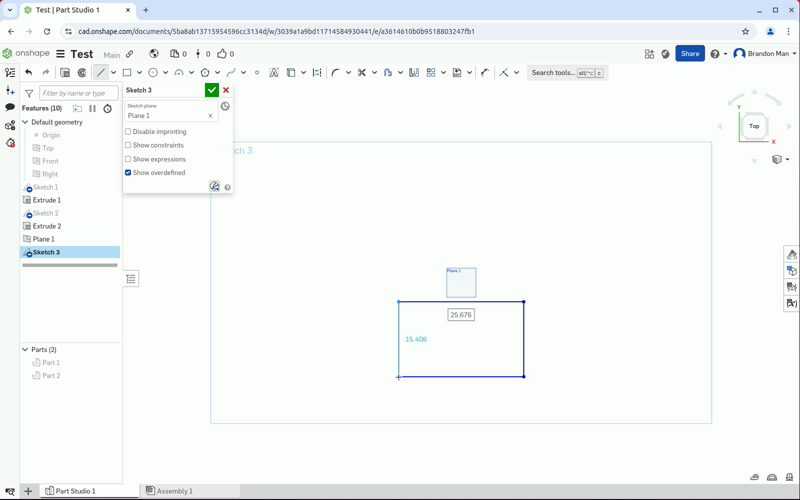
key_up(shift)
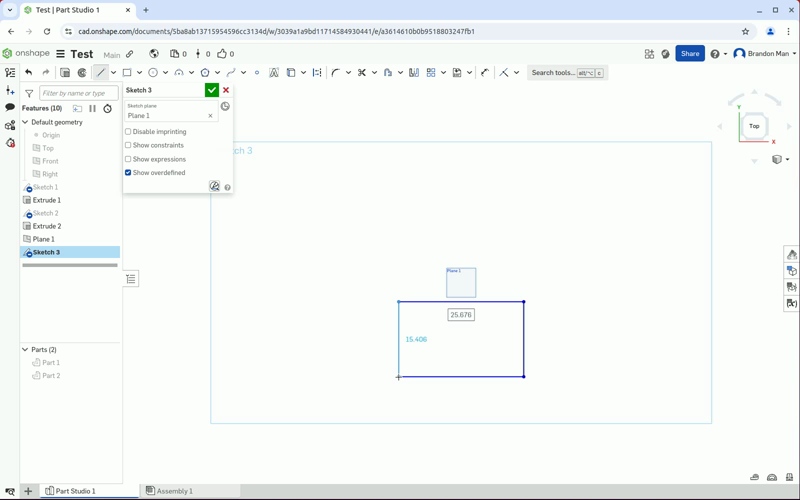
click(398, 376)
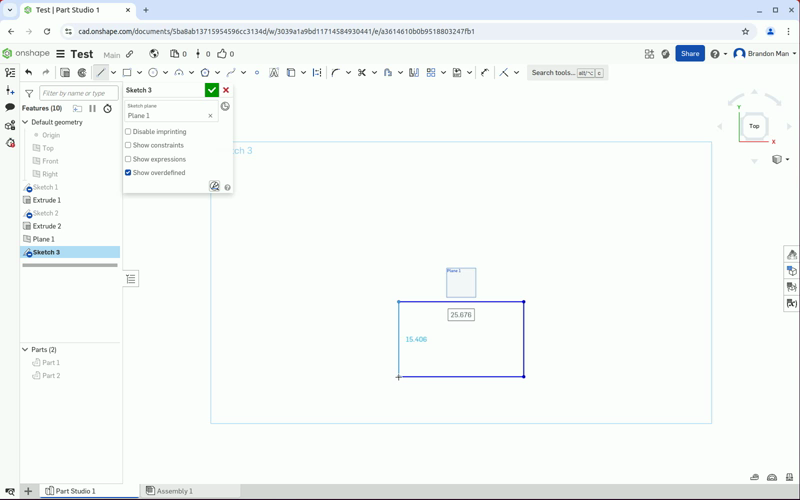
key(esc)
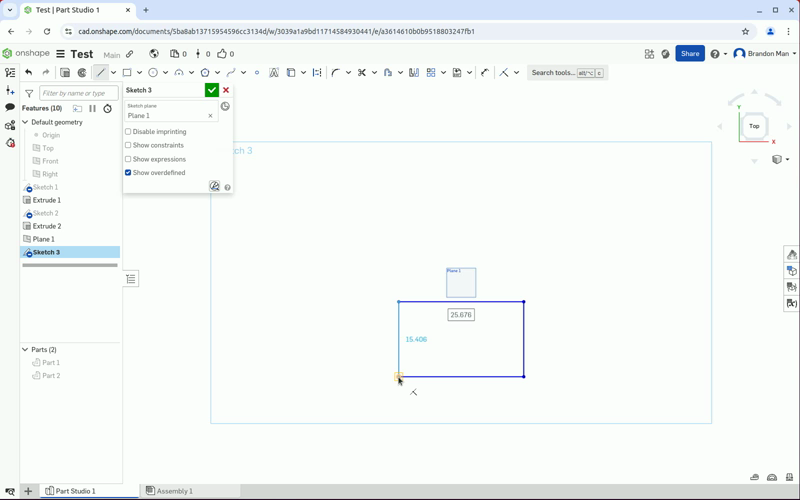
mouse_move(483, 318)
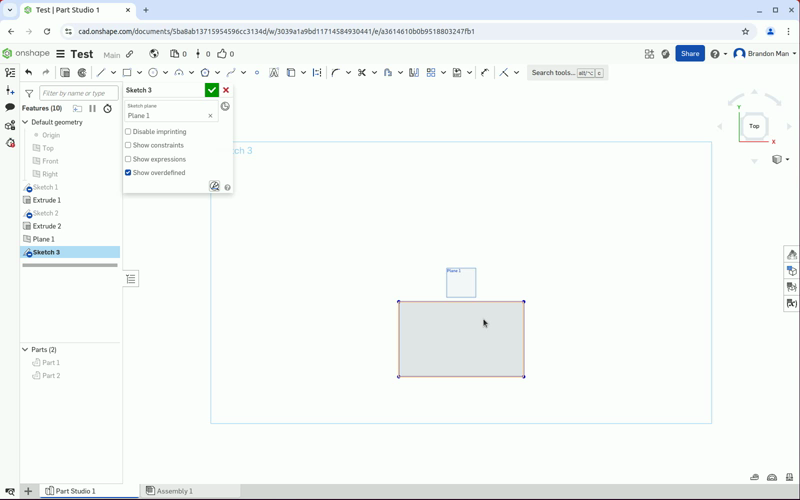
click(483, 318)
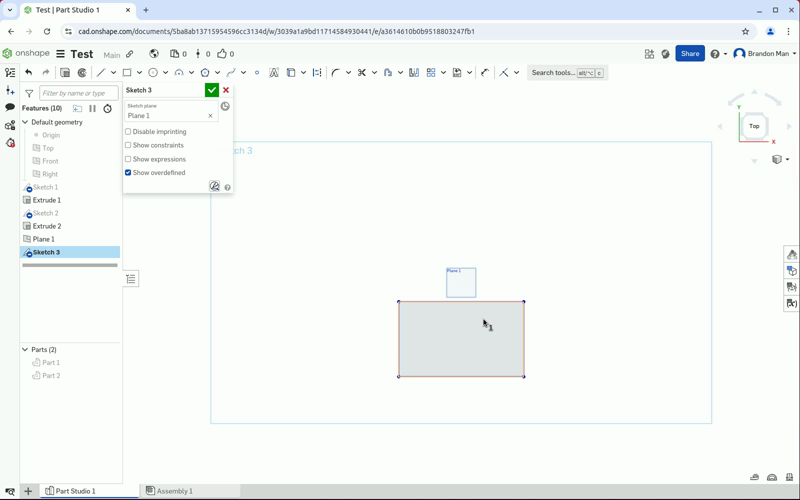
mouse_move(73, 352)
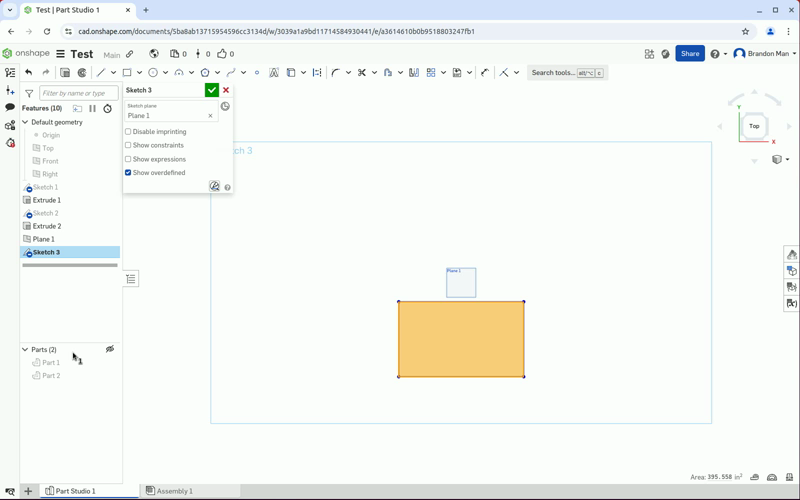
key(shift+y)
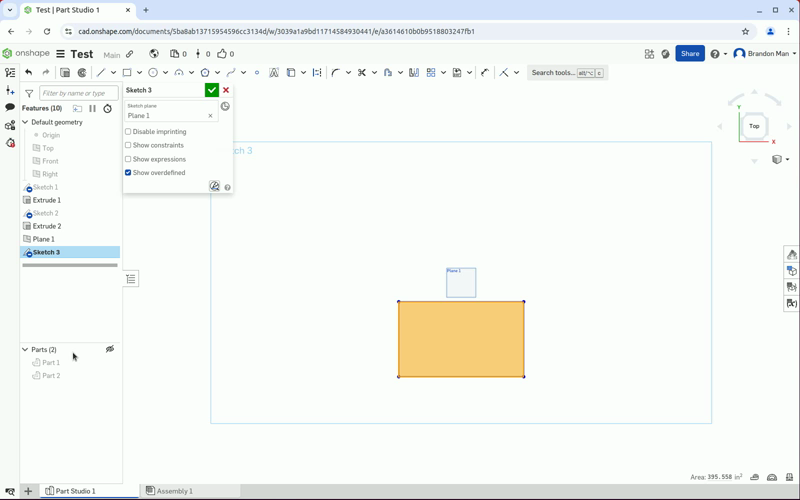
key(shift+e)
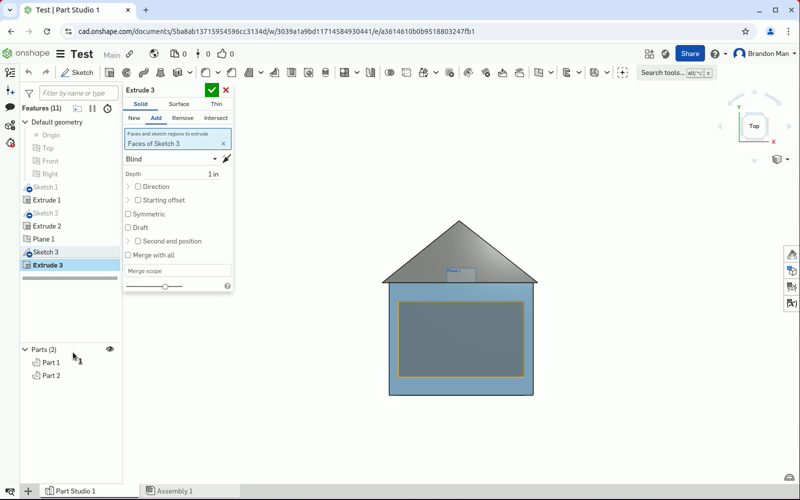
mouse_move(143, 106)
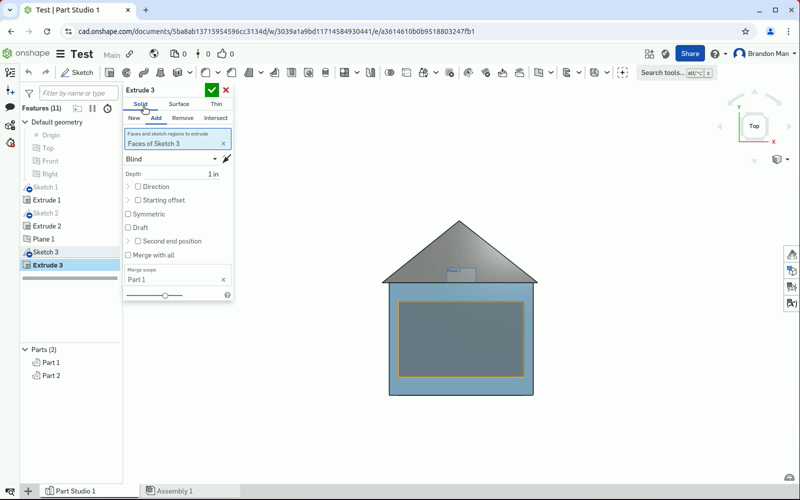
click(143, 106)
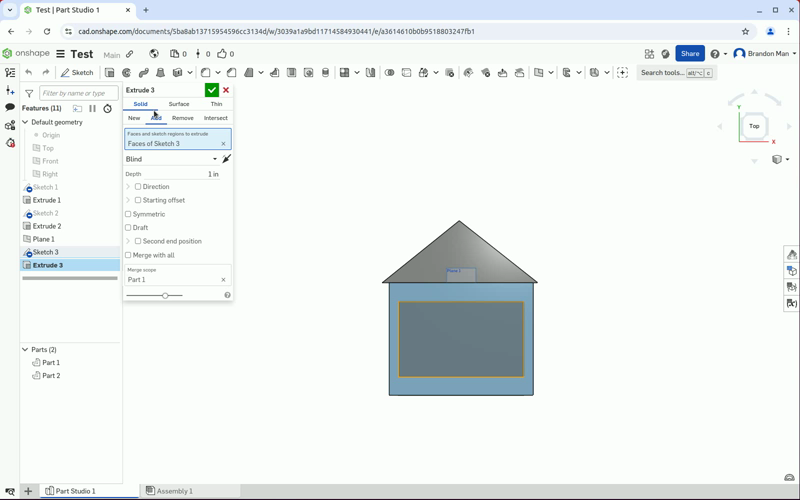
mouse_move(186, 120)
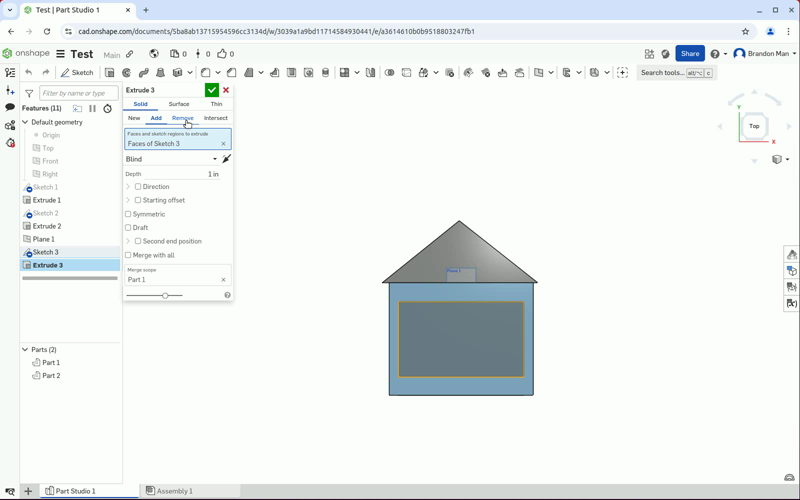
click(186, 120)
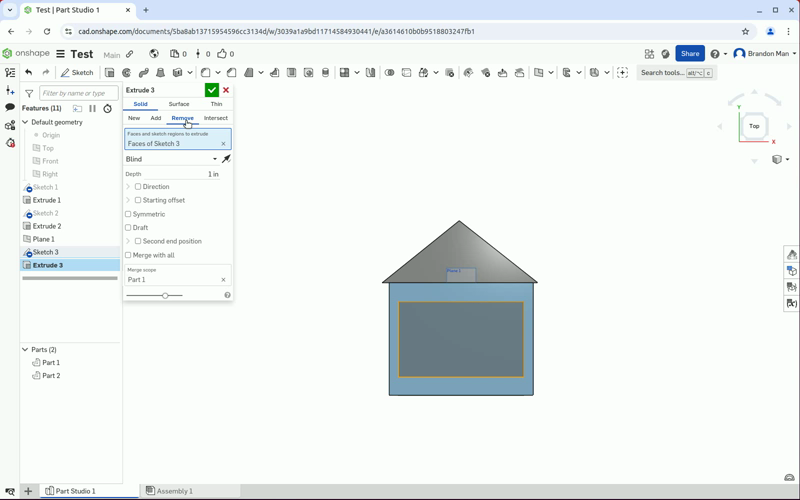
key(tab, 4)
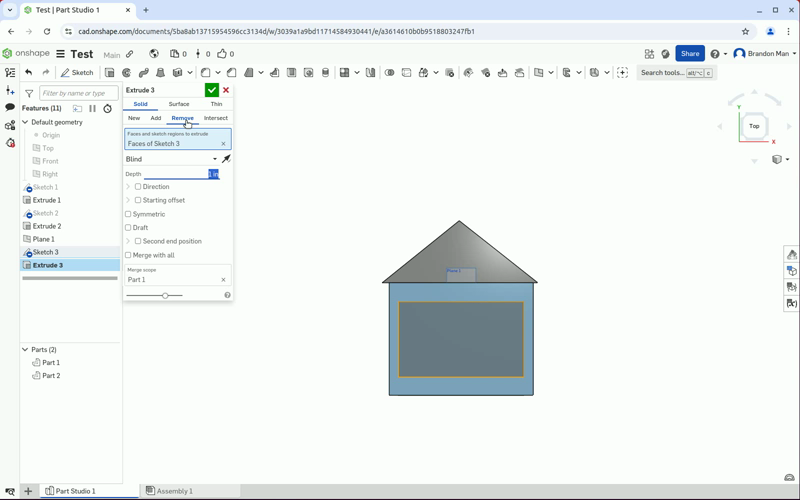
text(2.648)
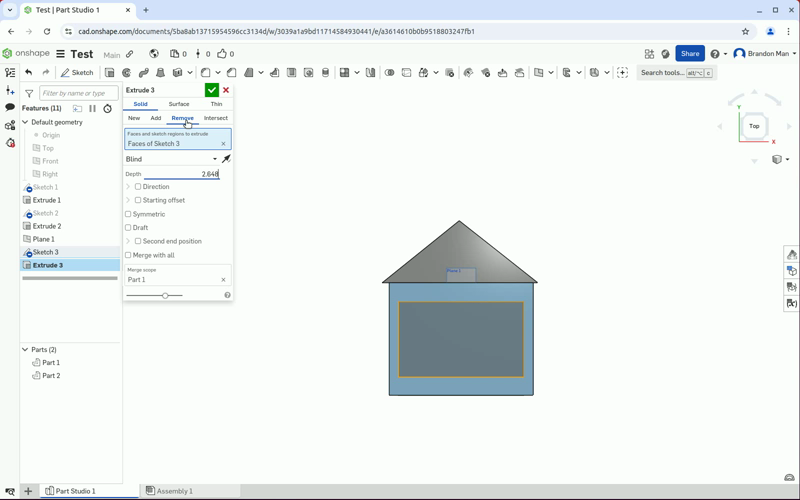
key(tab, 6)
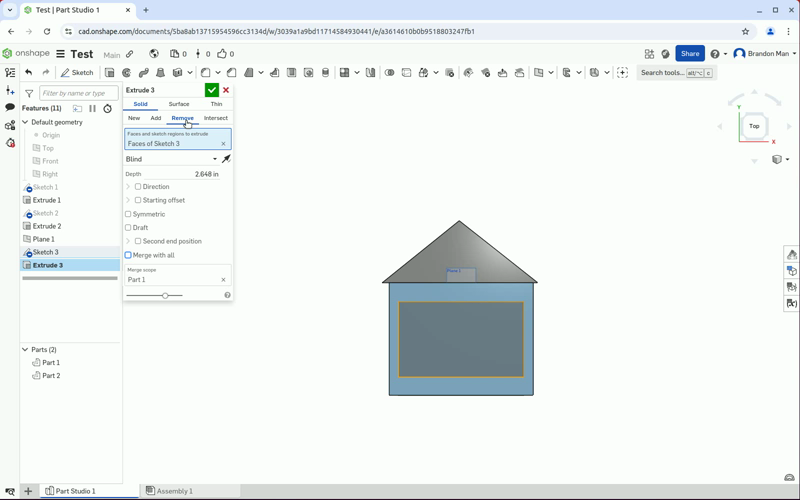
key(space)
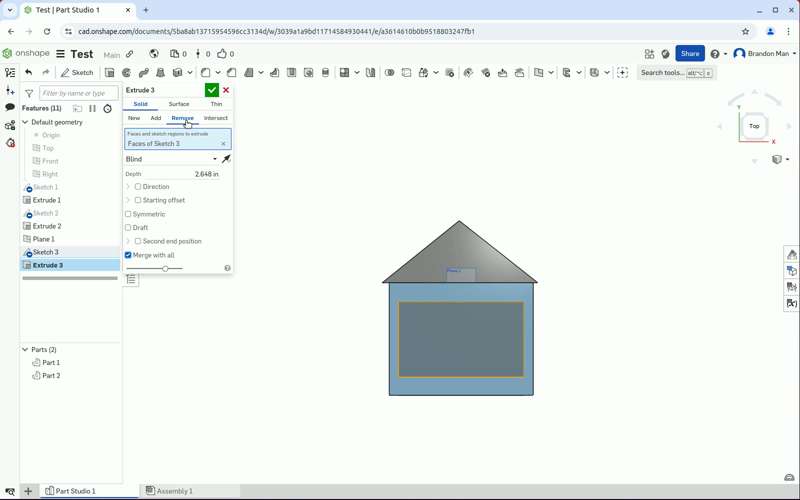
key(enter)
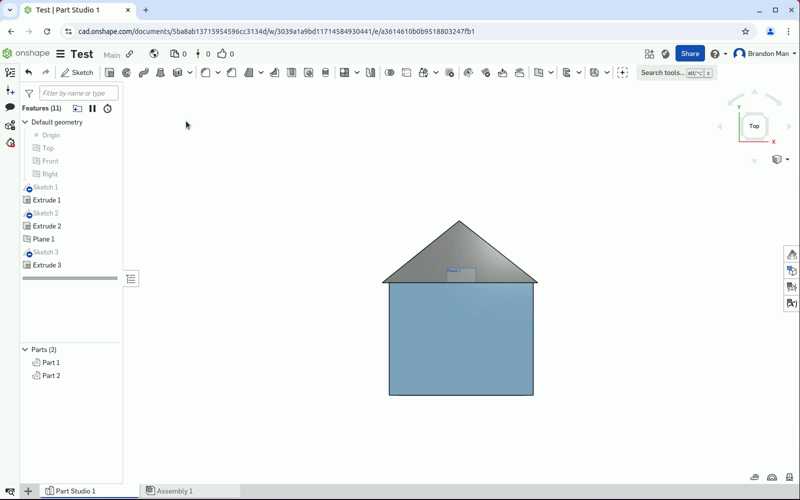
key(shift+h)
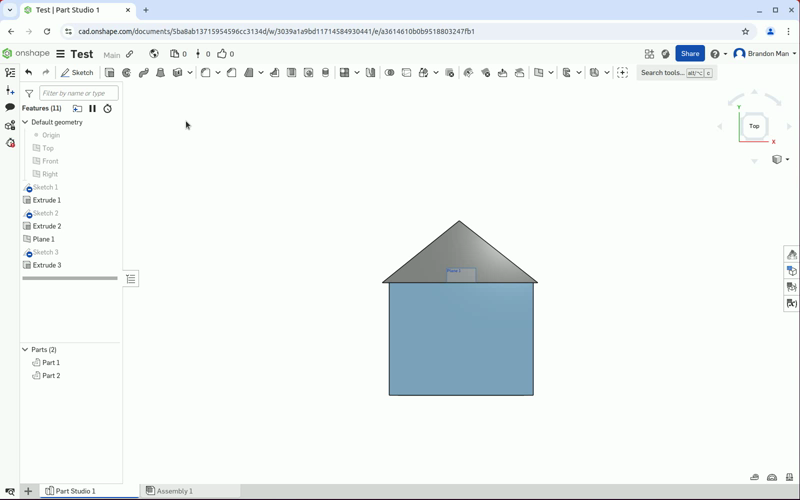
key(shift+h)
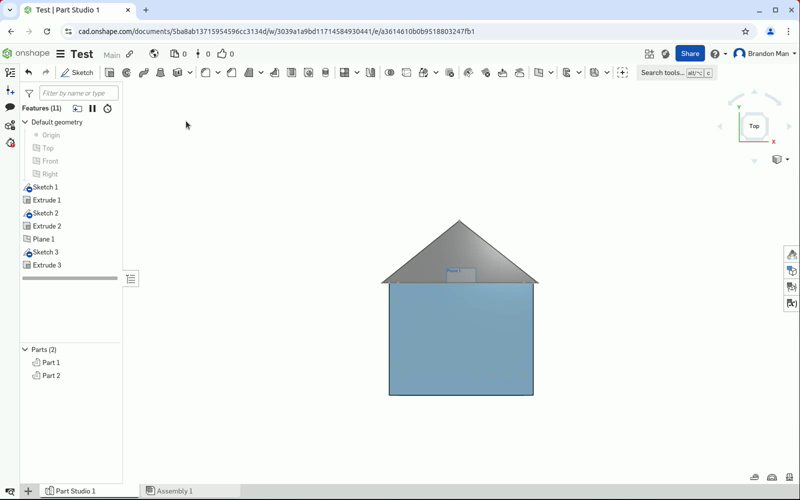
key(shift+7)
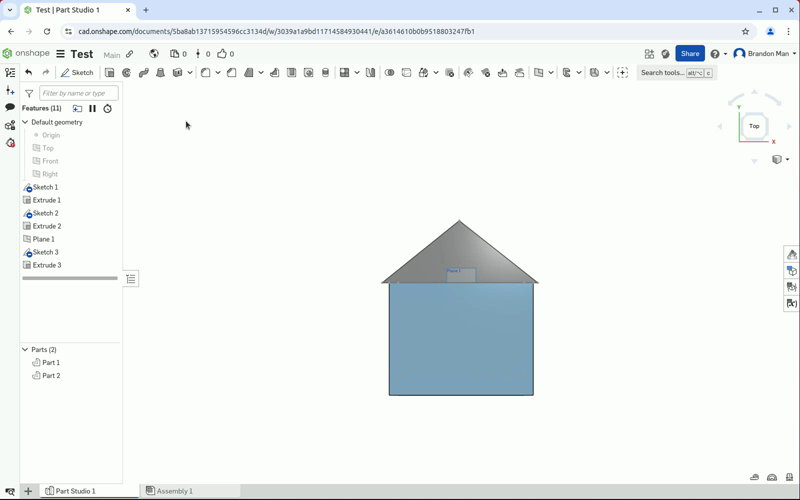
key(up, 3)
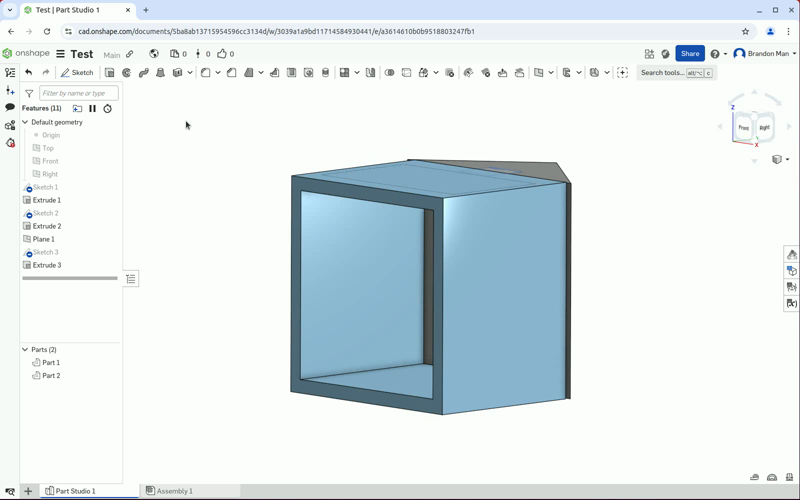
key(left, 3)
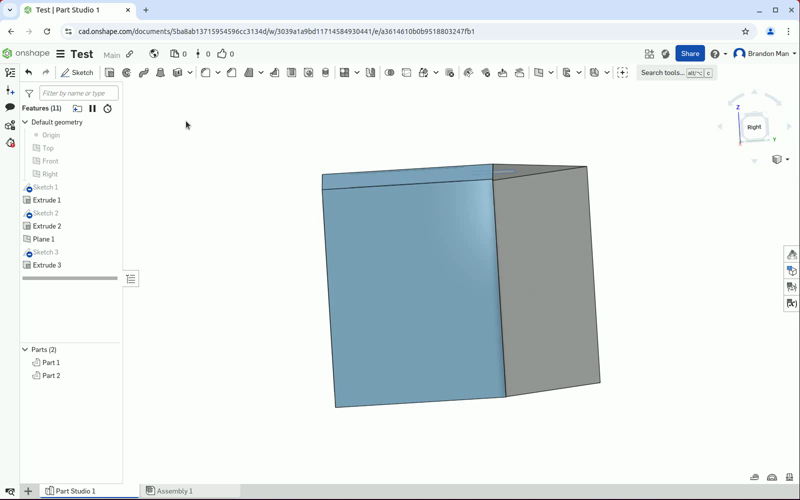
key(right, 3)
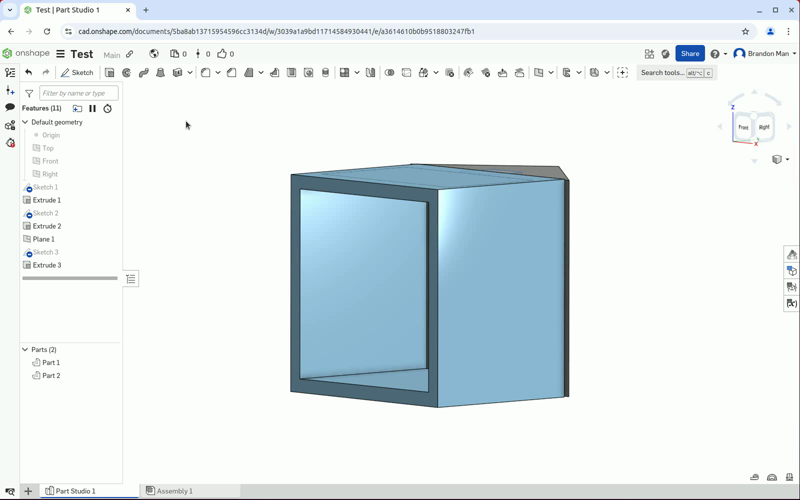
key(down, 3)
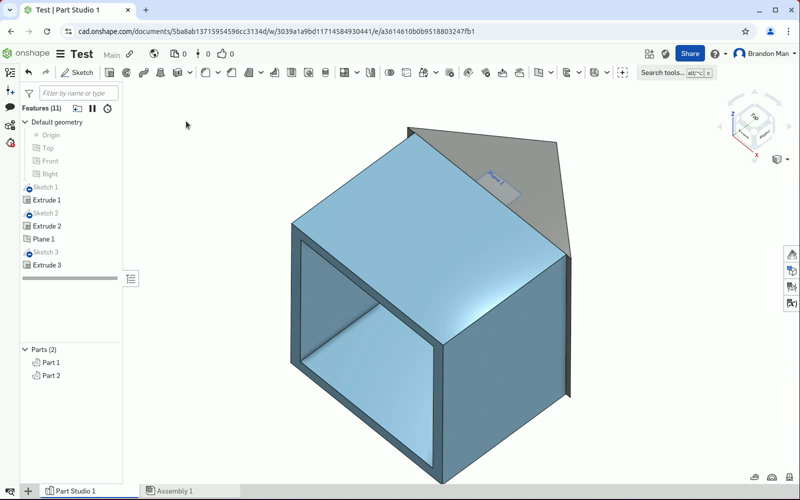
mouse_move(73, 189)
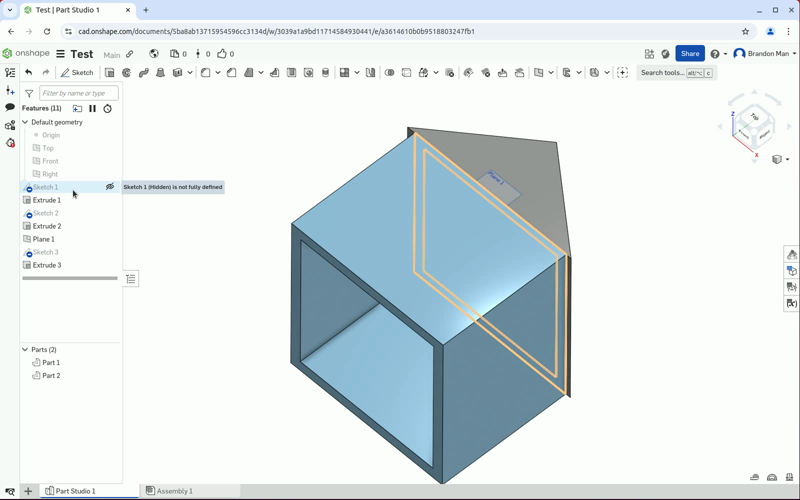
click(73, 189)